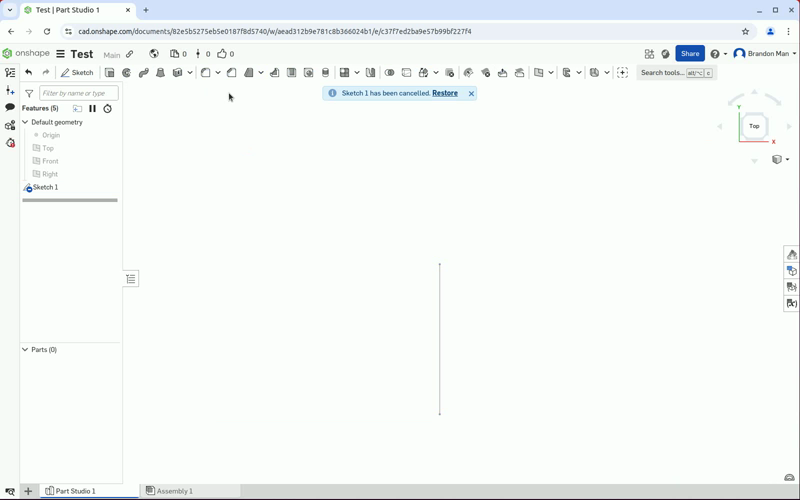
key(shift+h)
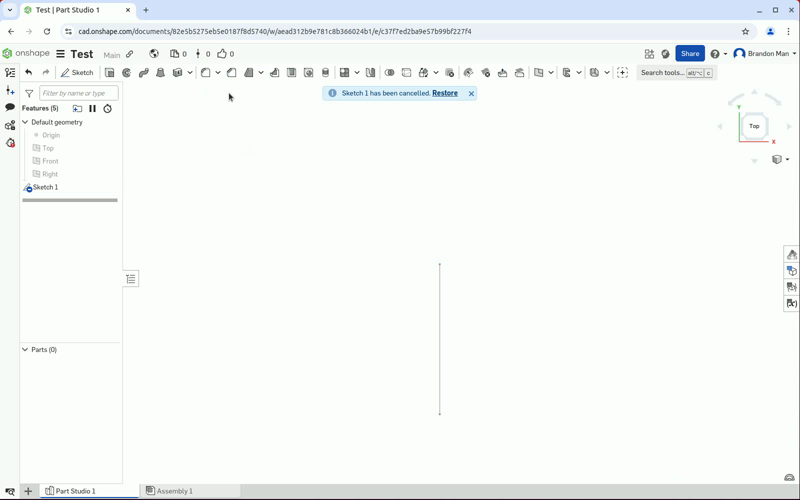
key(shift+s)
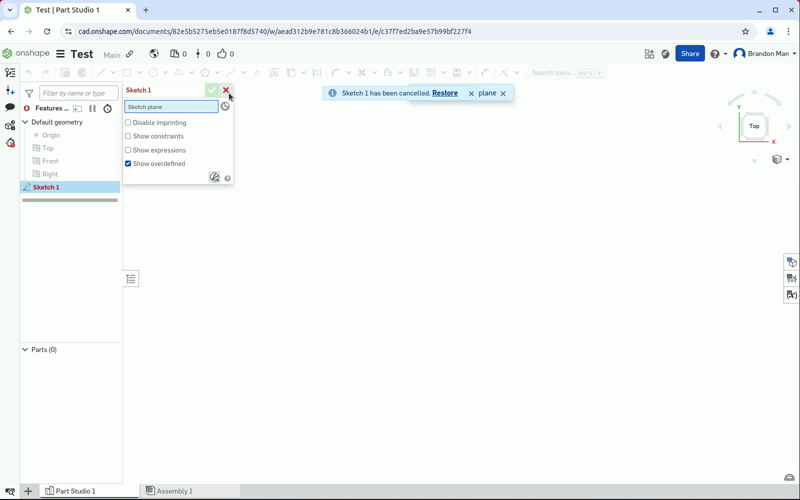
mouse_move(73, 150)
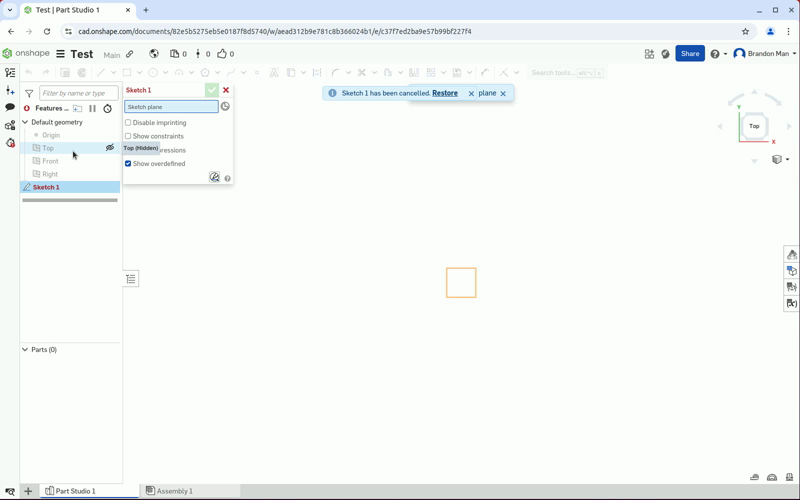
click(73, 150)
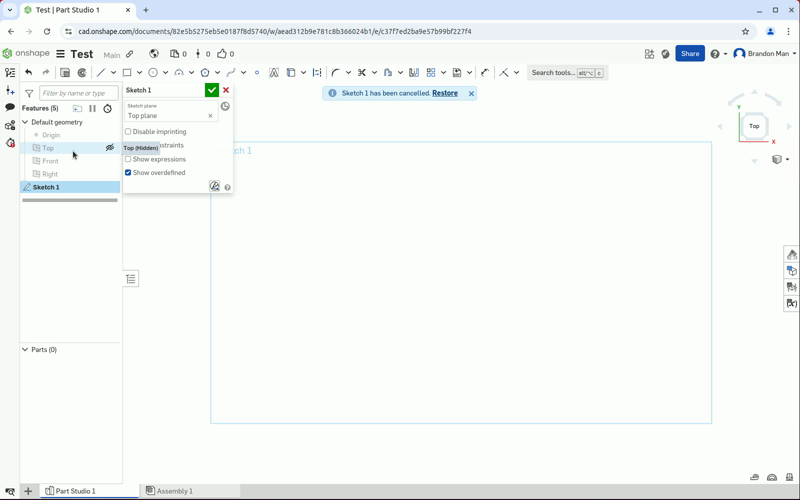
mouse_move(73, 352)
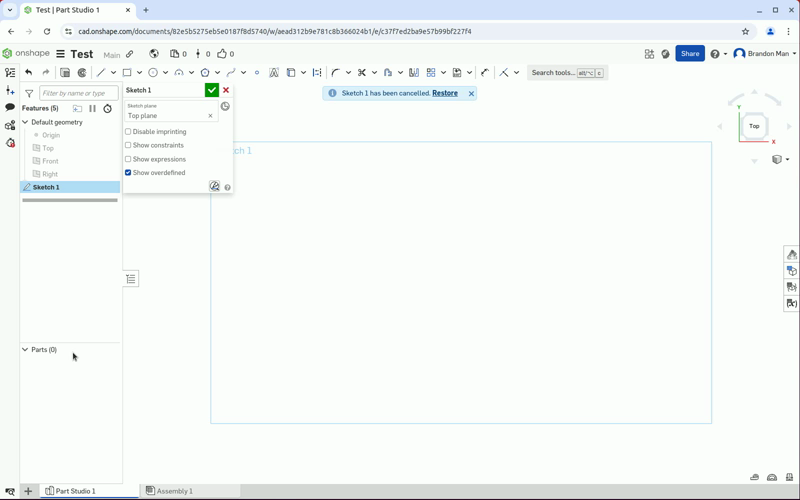
key(y)
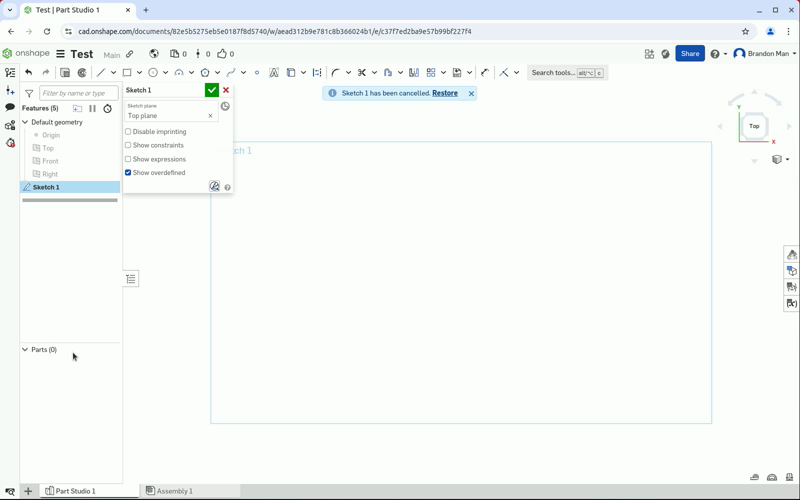
key(c)
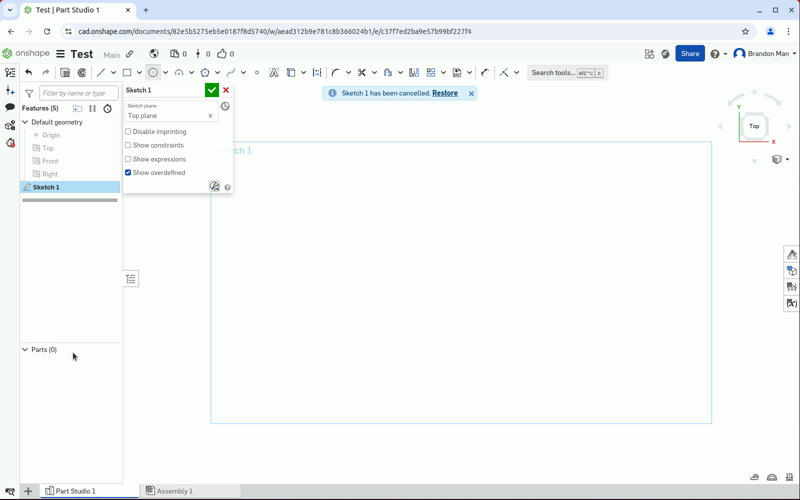
key_down(shift)
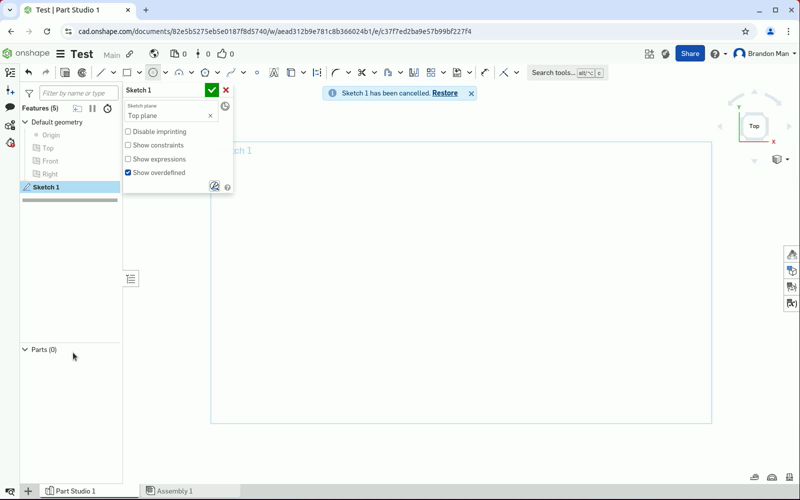
mouse_move(461, 282)
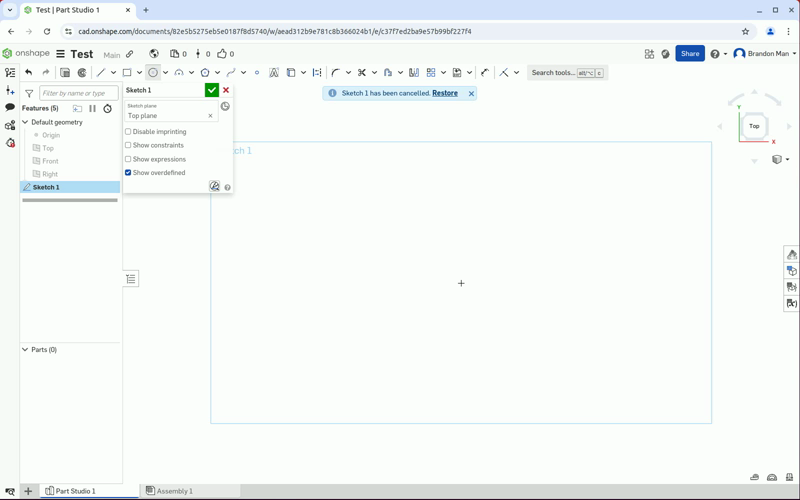
click(461, 282)
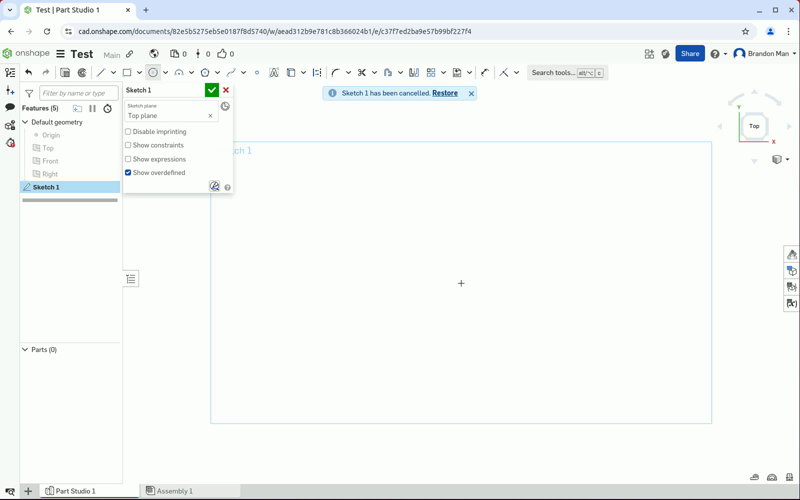
key_up(shift)
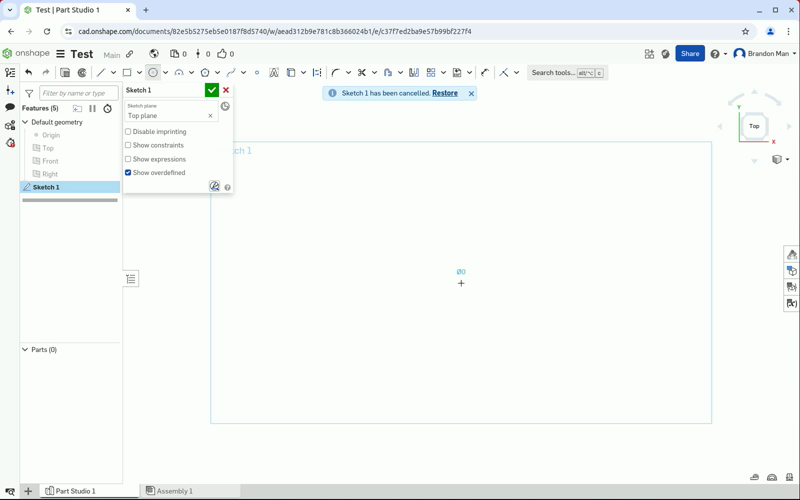
mouse_move(574, 282)
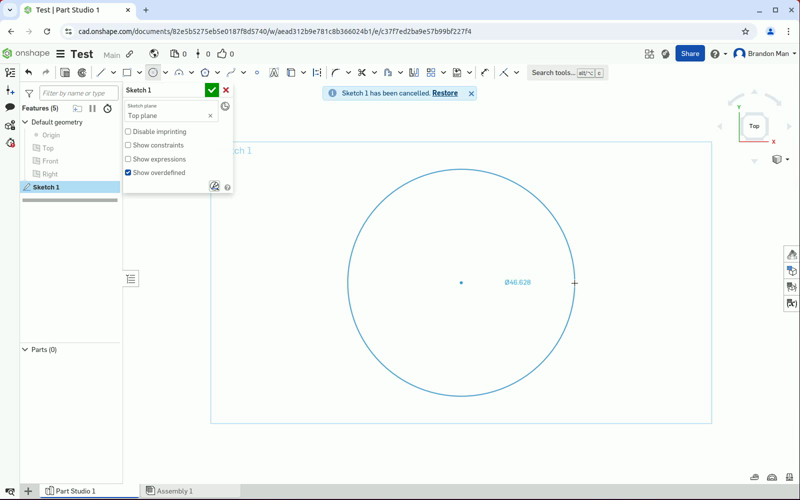
click(574, 282)
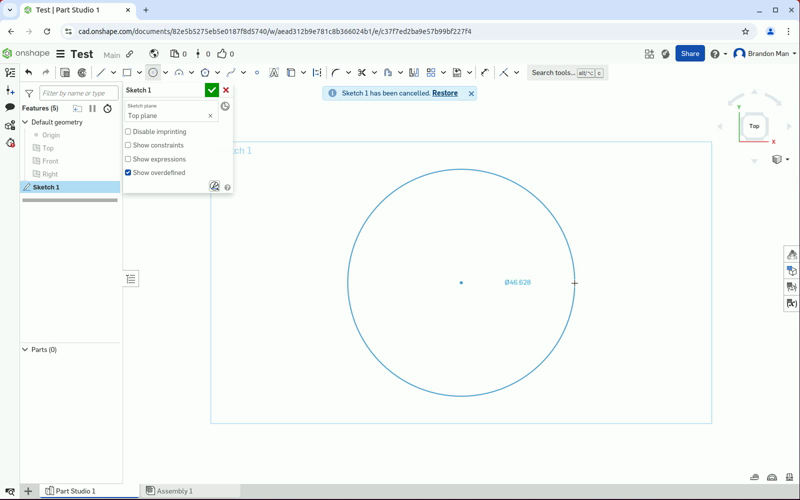
key(esc)
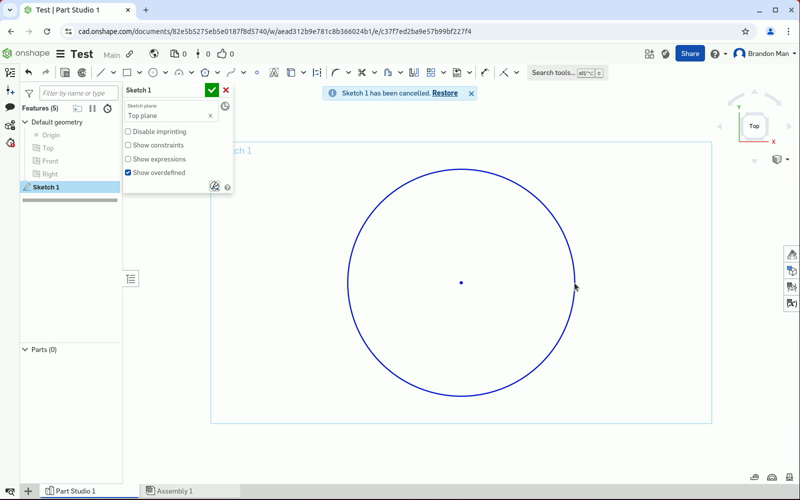
mouse_move(392, 328)
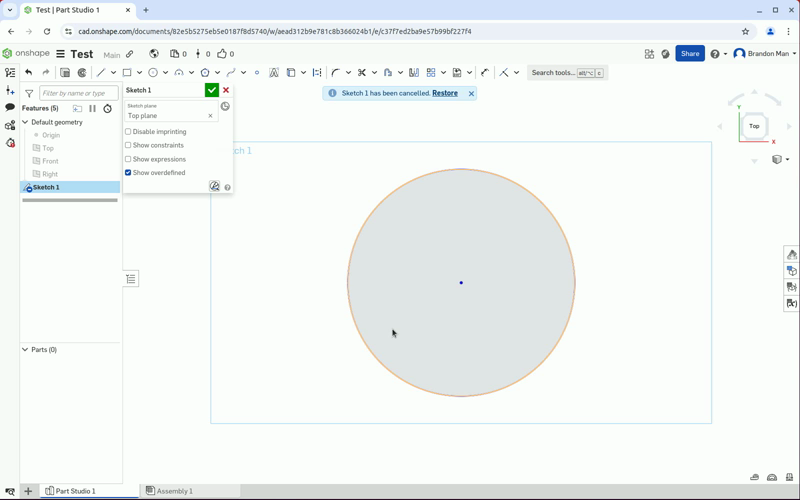
click(392, 328)
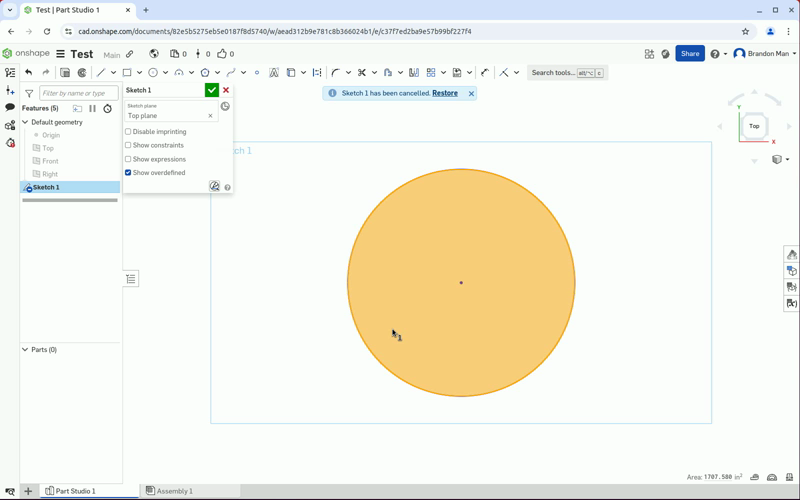
mouse_move(73, 352)
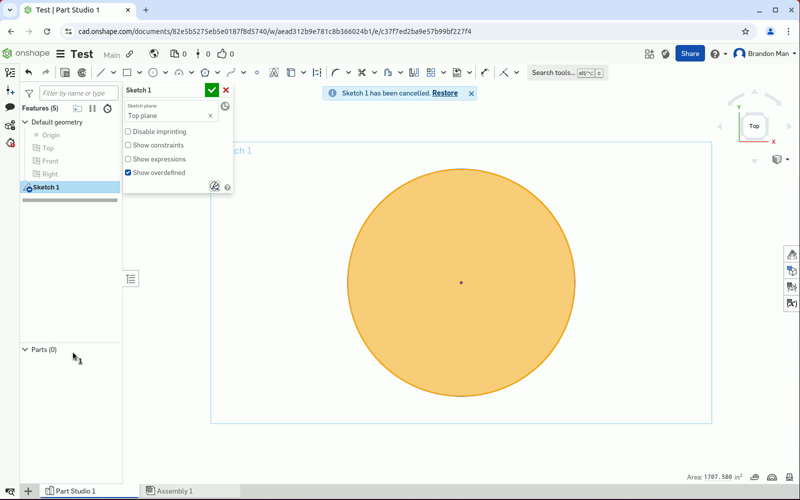
key(shift+y)
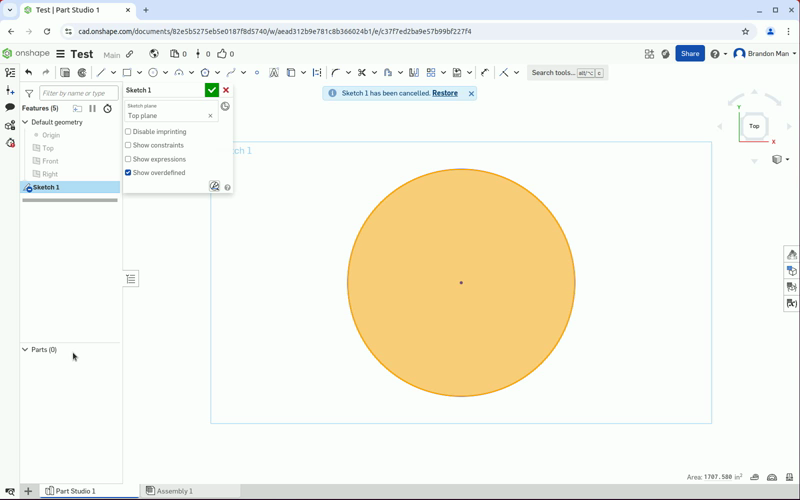
key(shift+e)
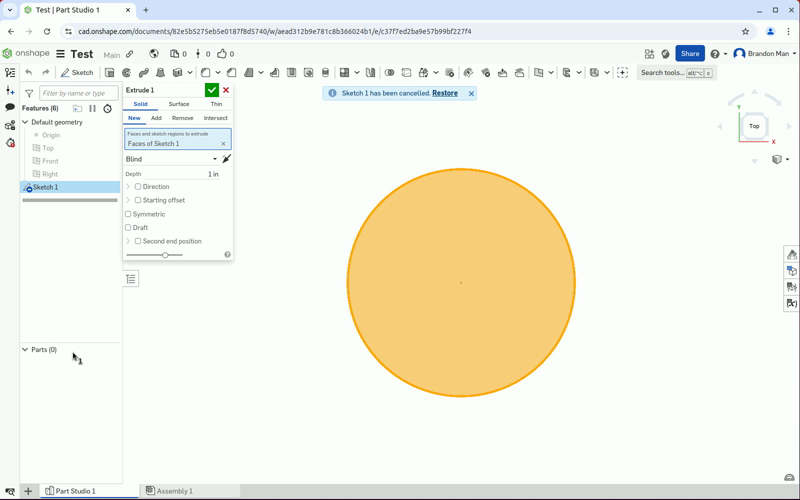
mouse_move(143, 106)
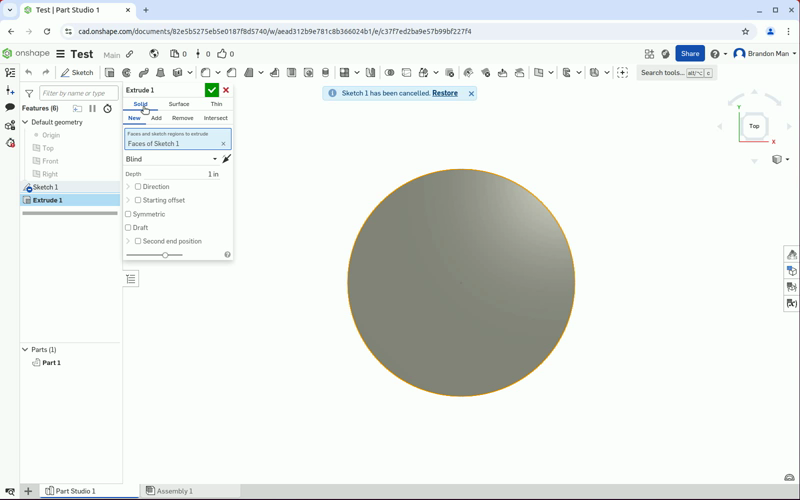
click(143, 106)
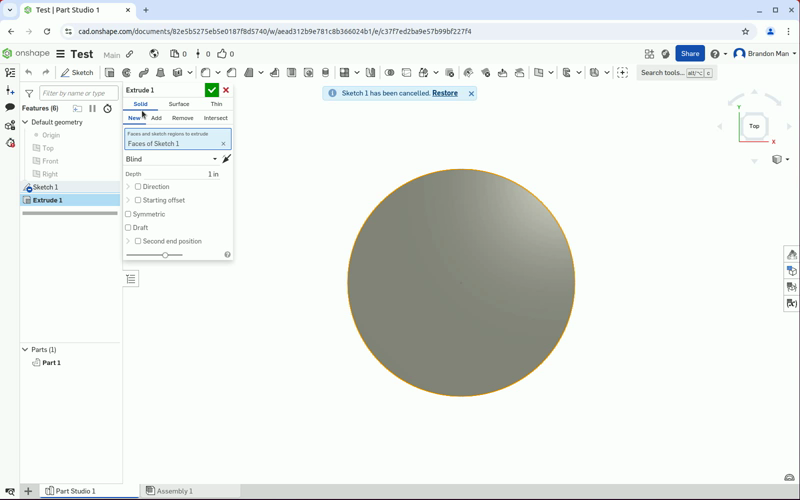
mouse_move(137, 120)
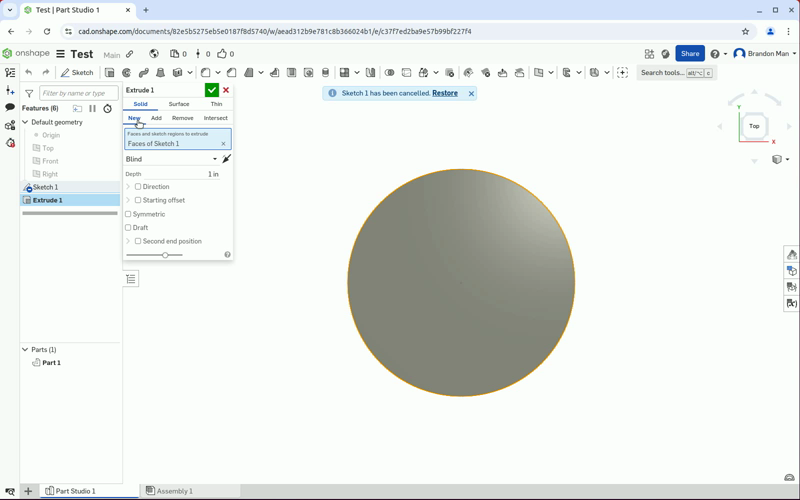
click(137, 120)
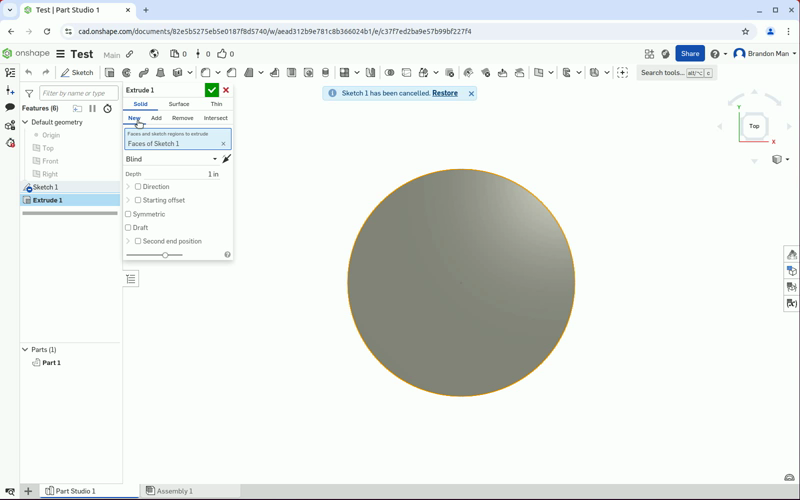
key(tab, 4)
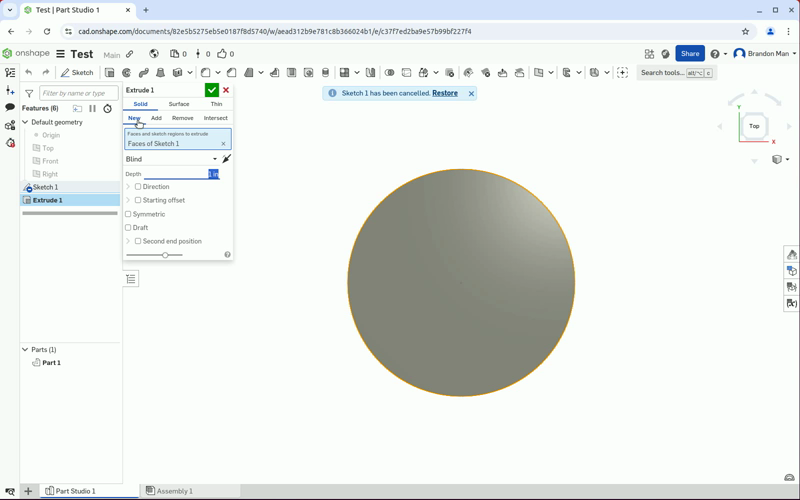
text(3.852)
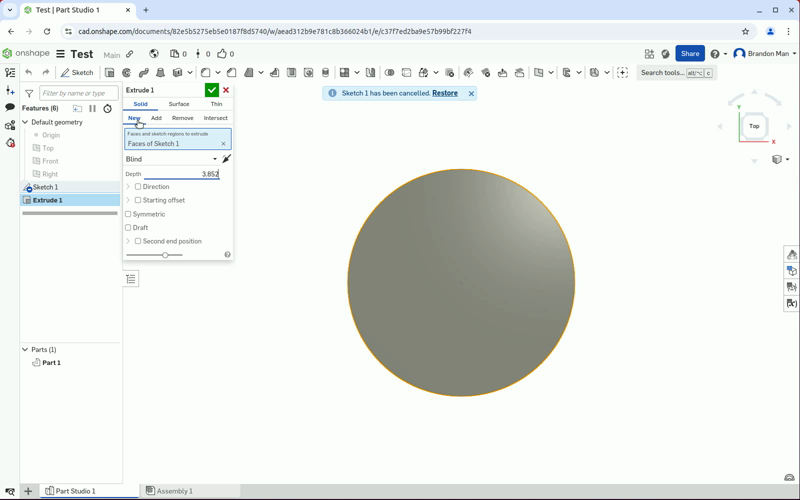
key(tab, 3)
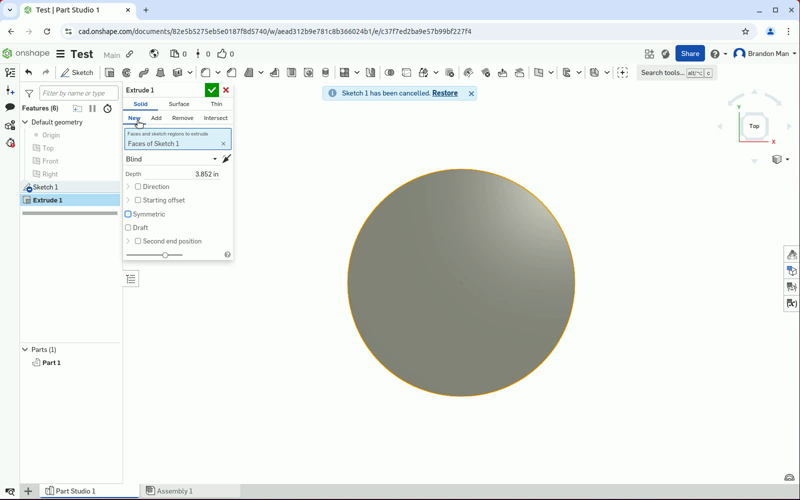
key(space)
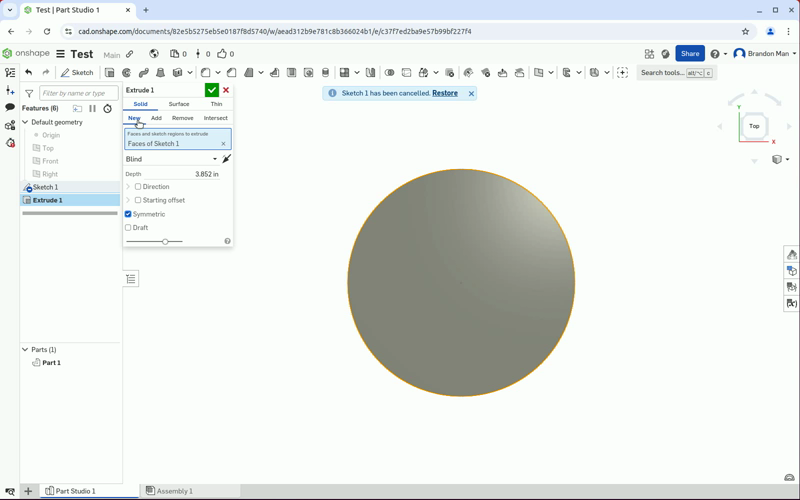
key(enter)
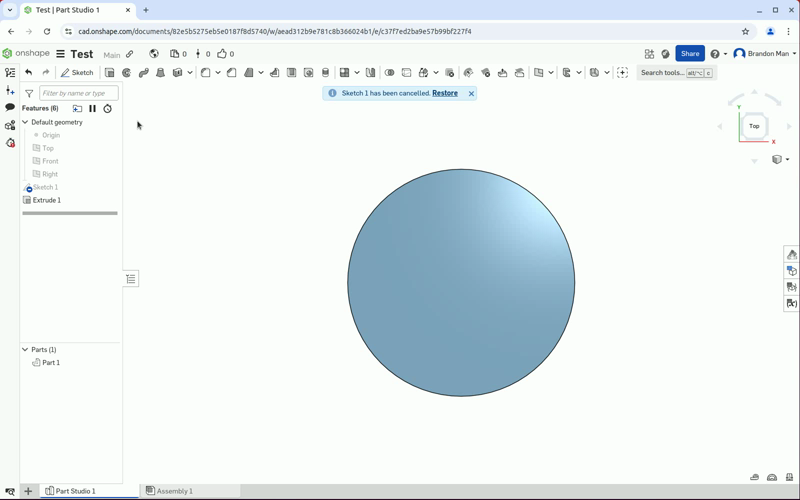
key(shift+h)
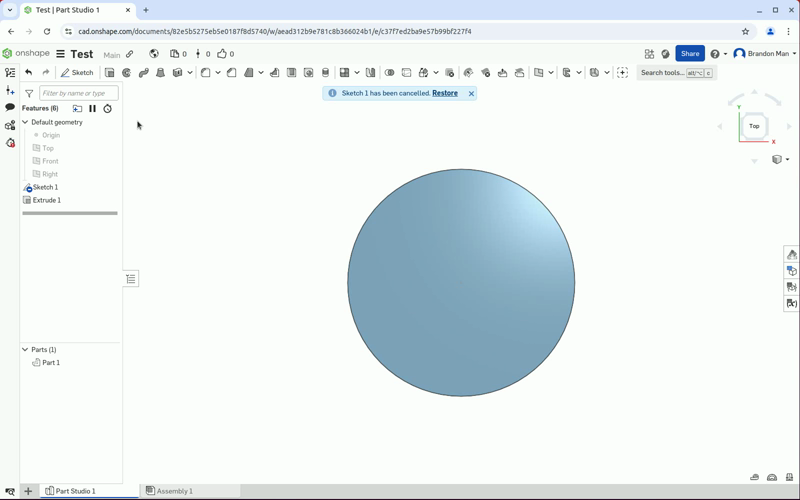
key(shift+h)
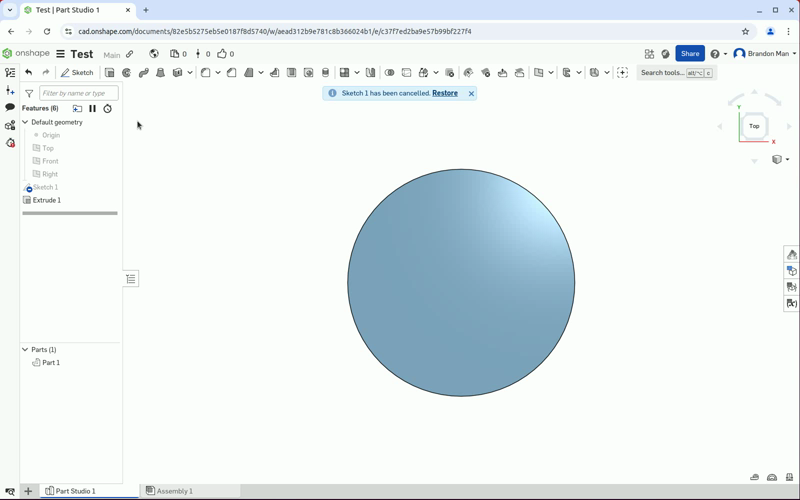
mouse_move(73, 189)
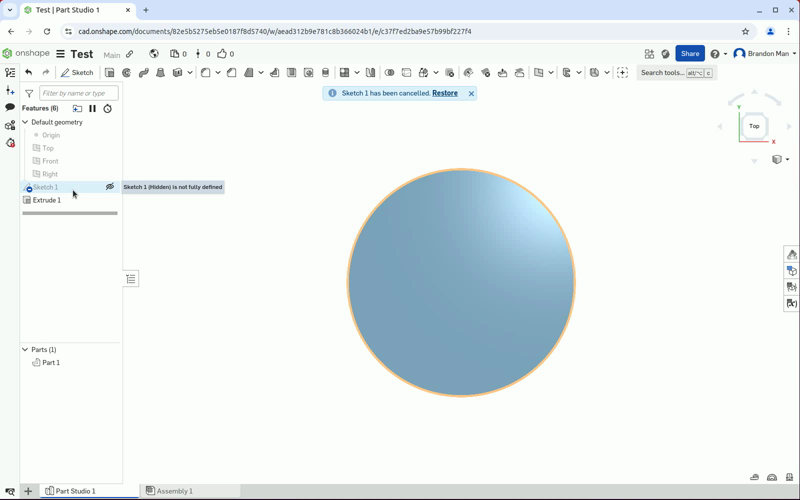
click(73, 189)
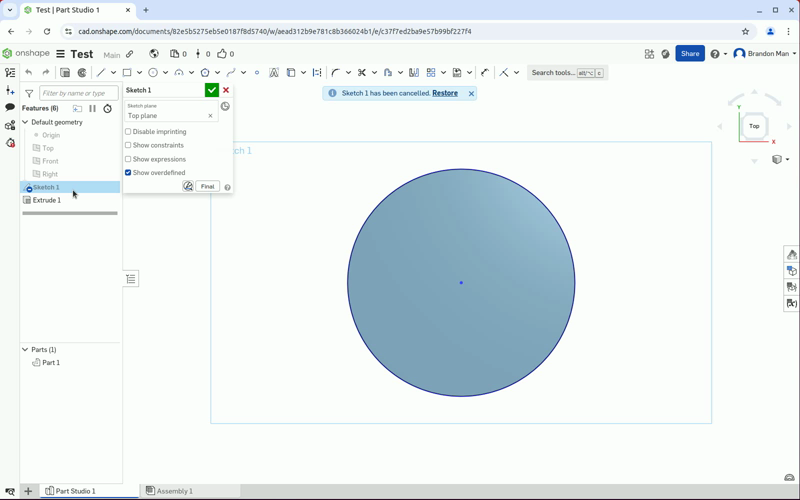
mouse_move(229, 92)
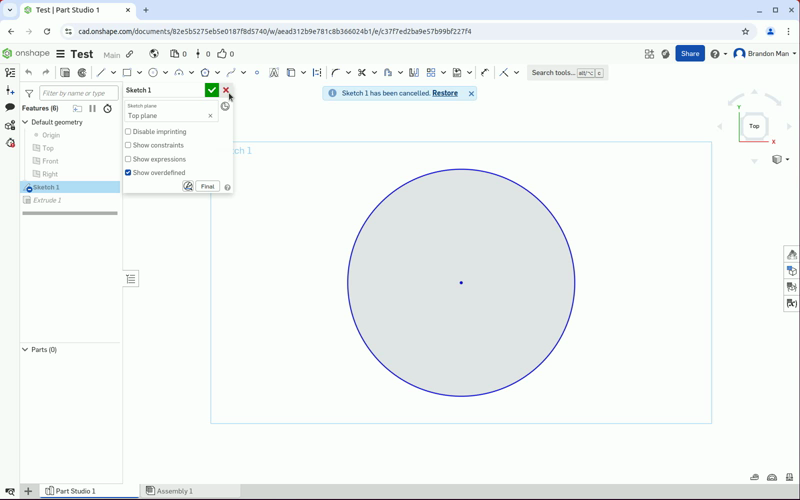
click(229, 92)
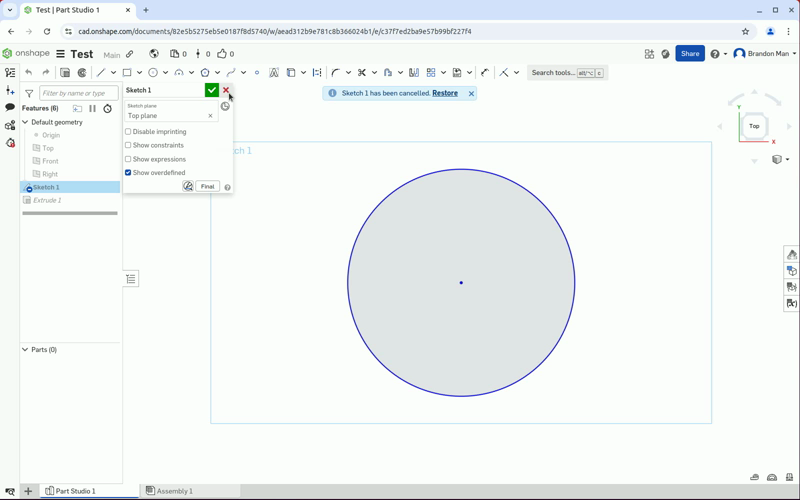
key(shift+s)
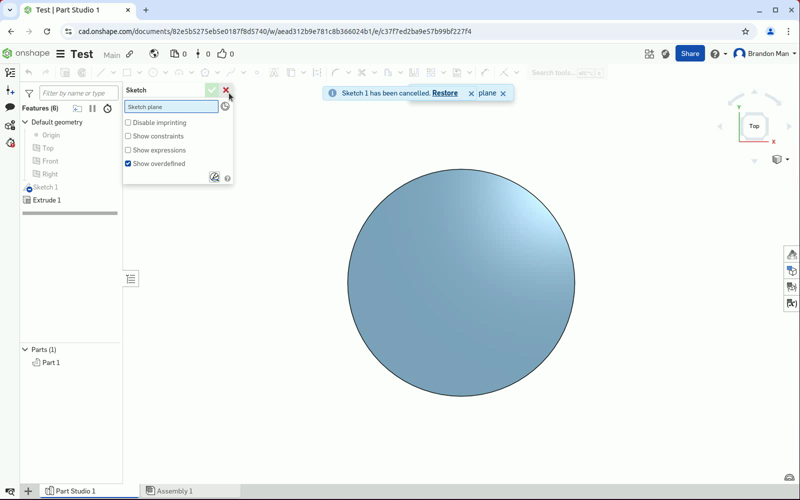
mouse_move(73, 150)
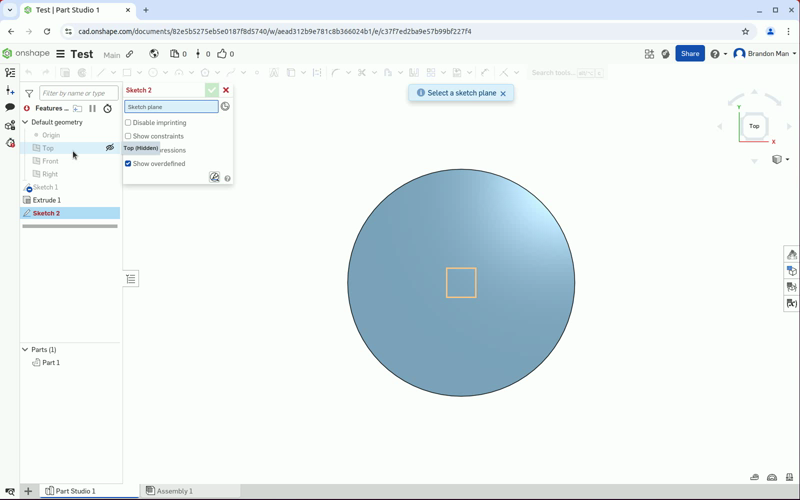
click(73, 150)
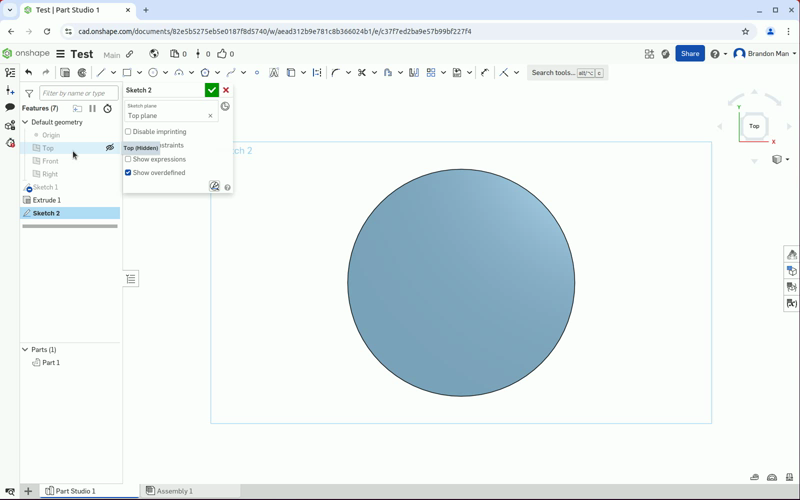
mouse_move(73, 352)
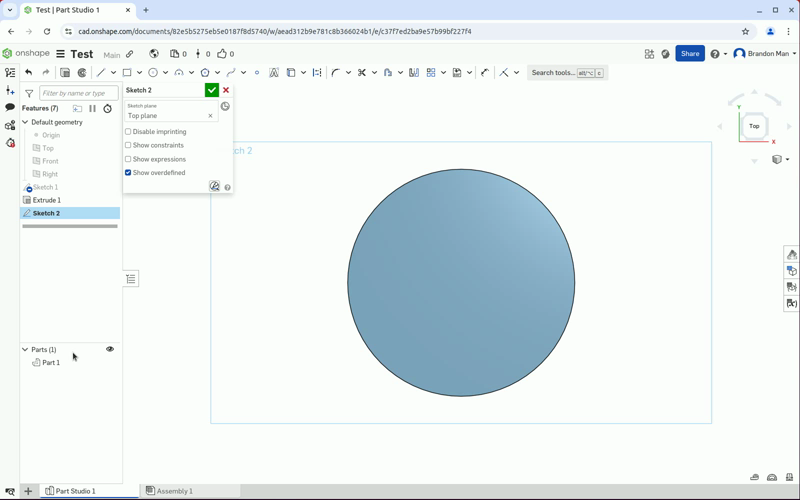
key(y)
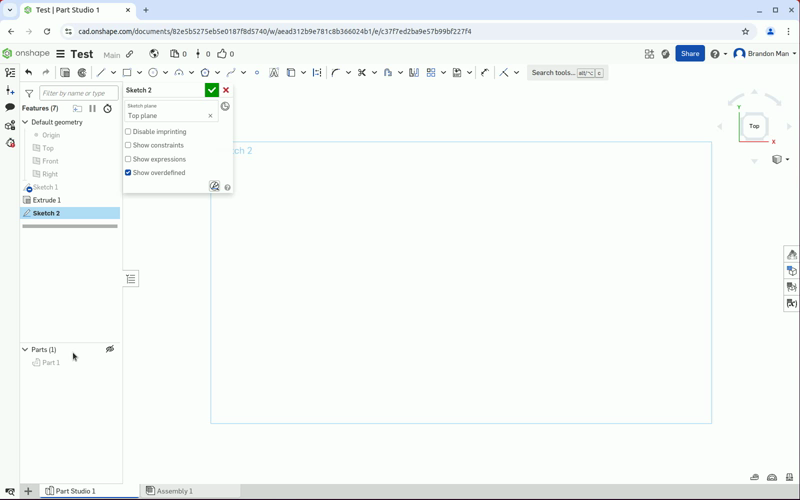
key(c)
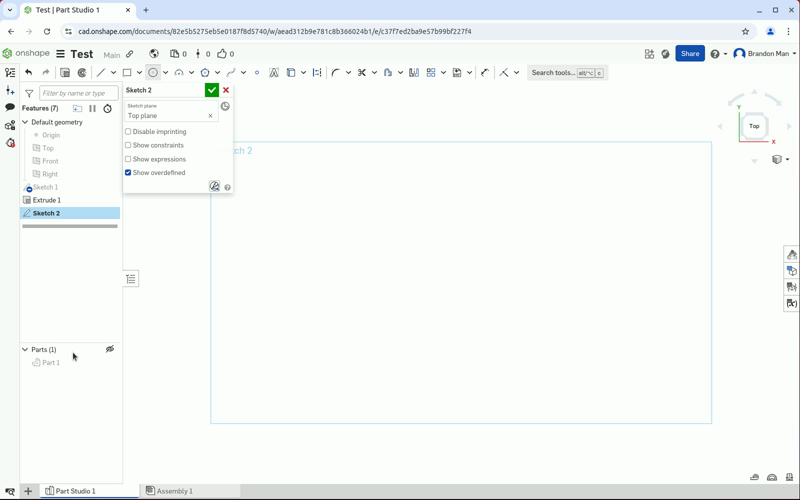
key_down(shift)
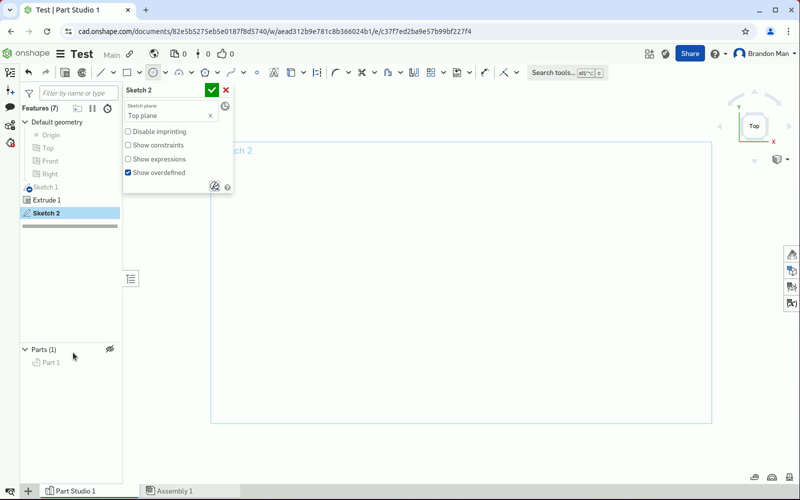
mouse_move(415, 236)
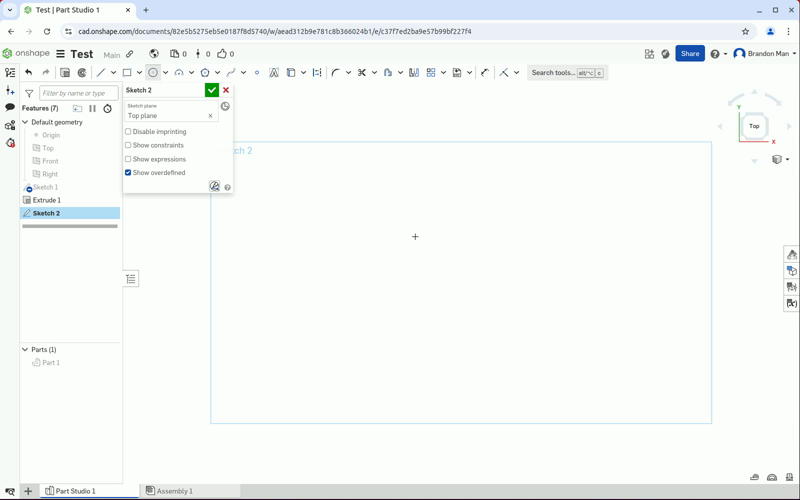
click(415, 236)
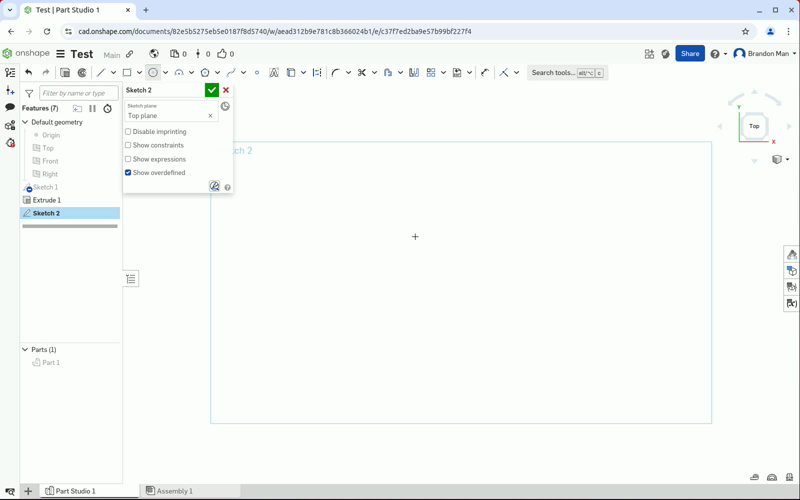
key_up(shift)
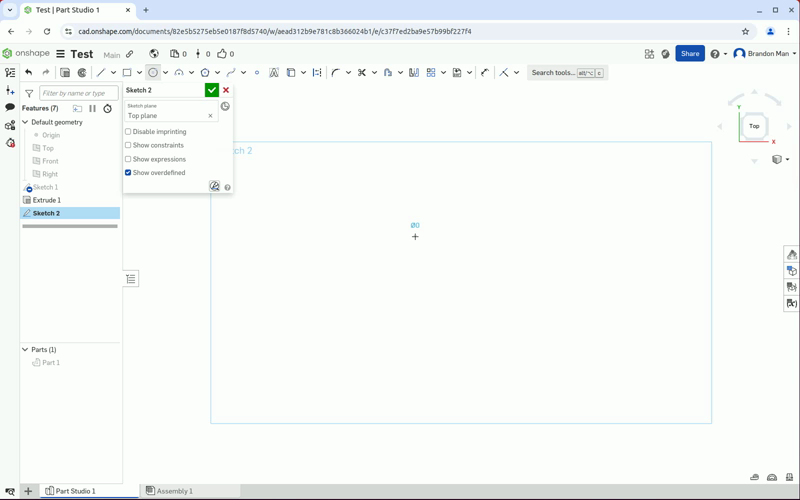
mouse_move(439, 236)
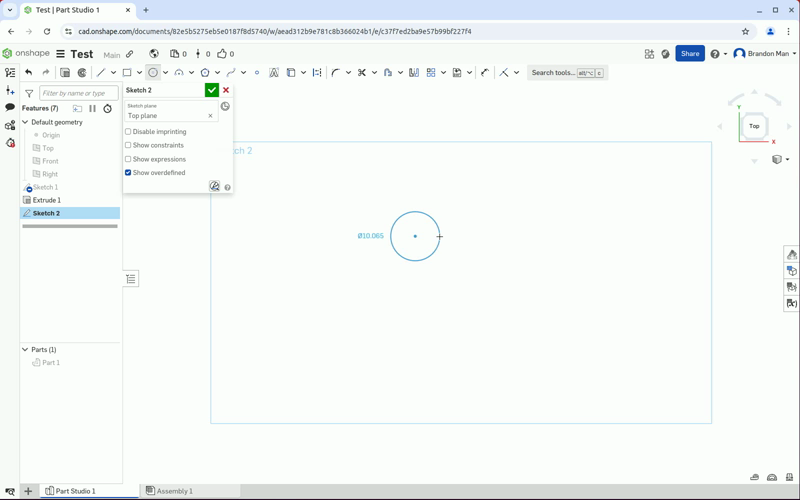
click(439, 236)
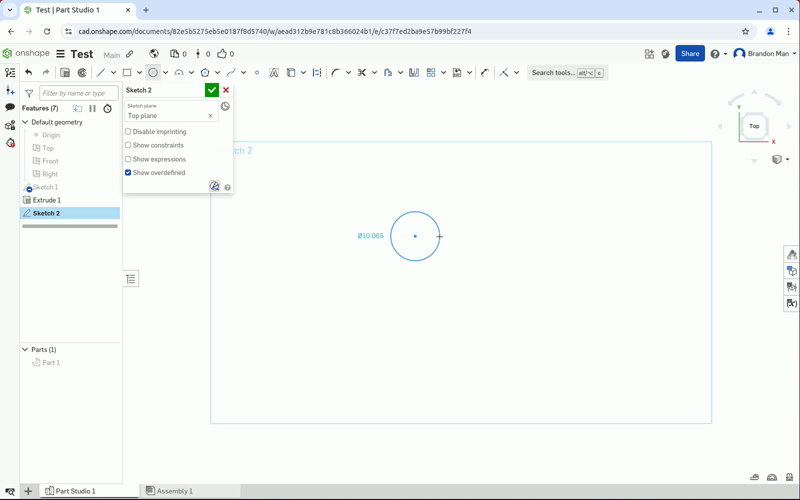
key(esc)
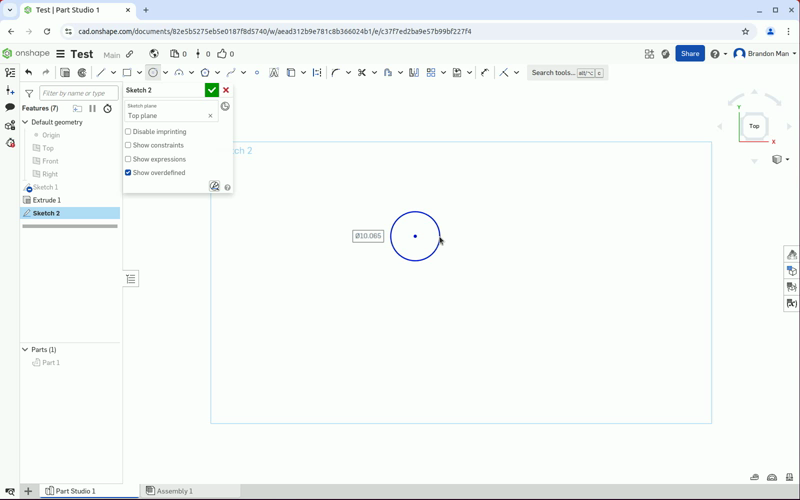
mouse_move(415, 218)
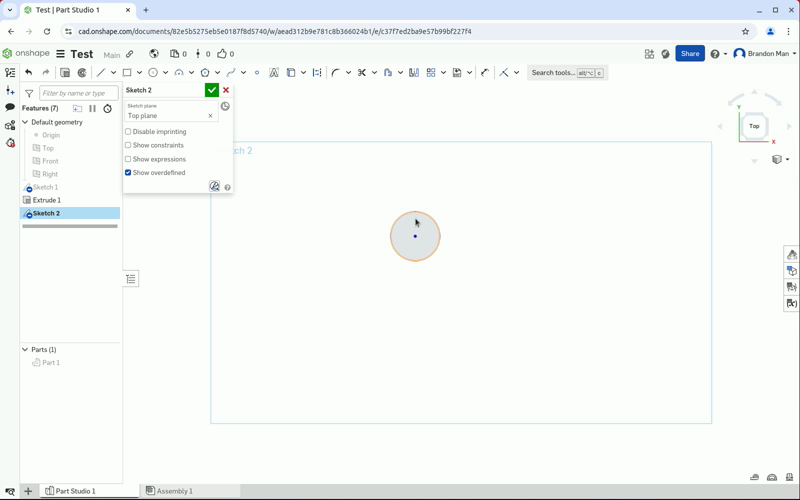
click(415, 218)
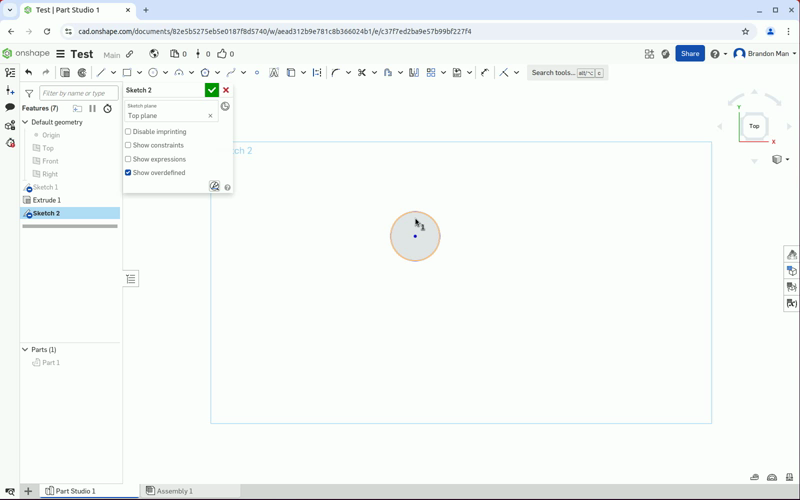
mouse_move(73, 352)
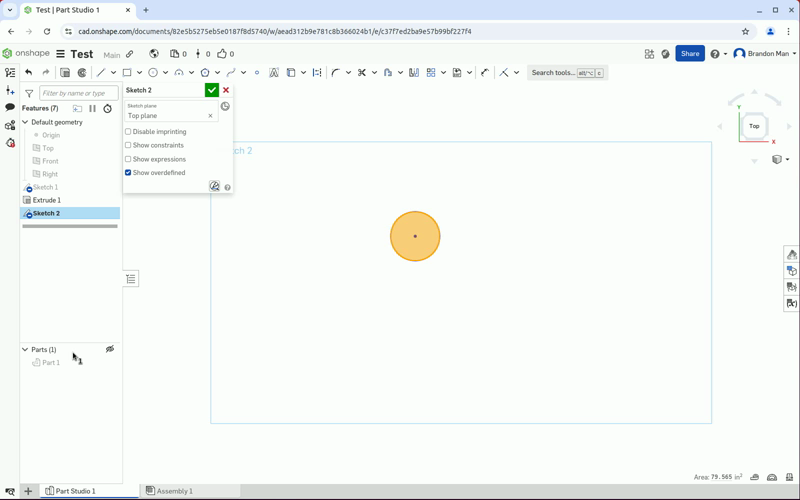
key(shift+y)
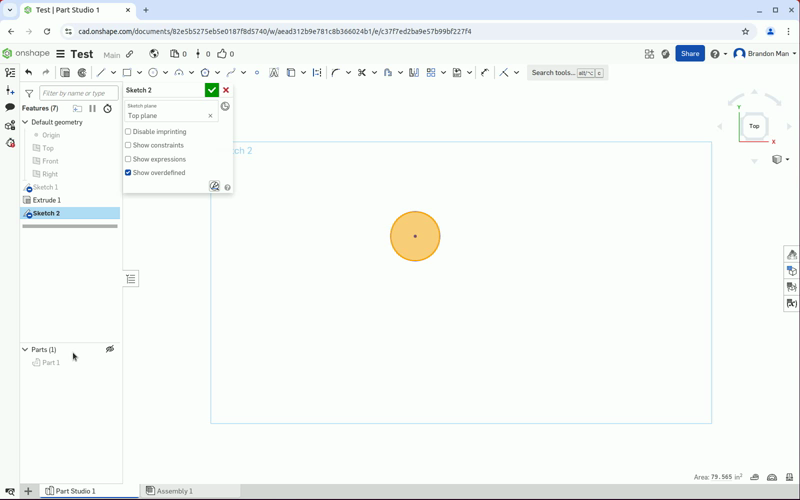
key(shift+e)
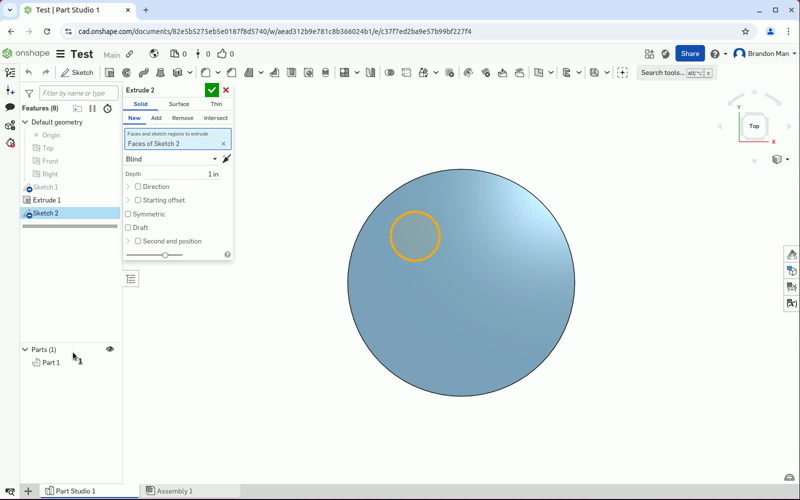
mouse_move(143, 106)
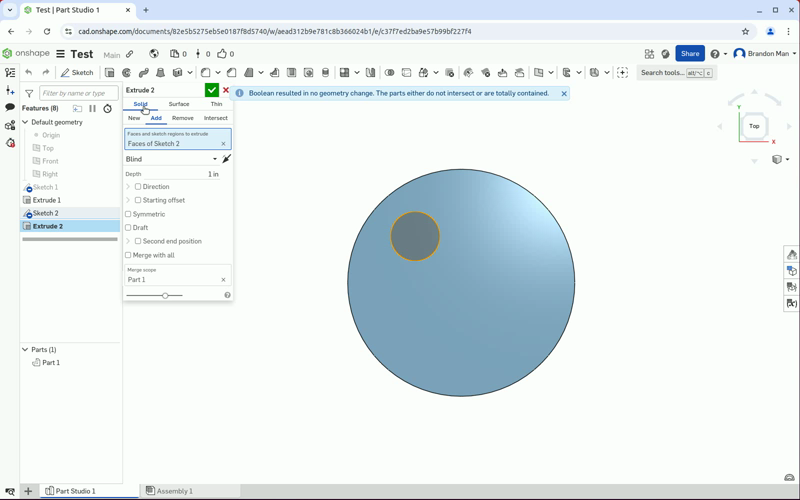
click(143, 106)
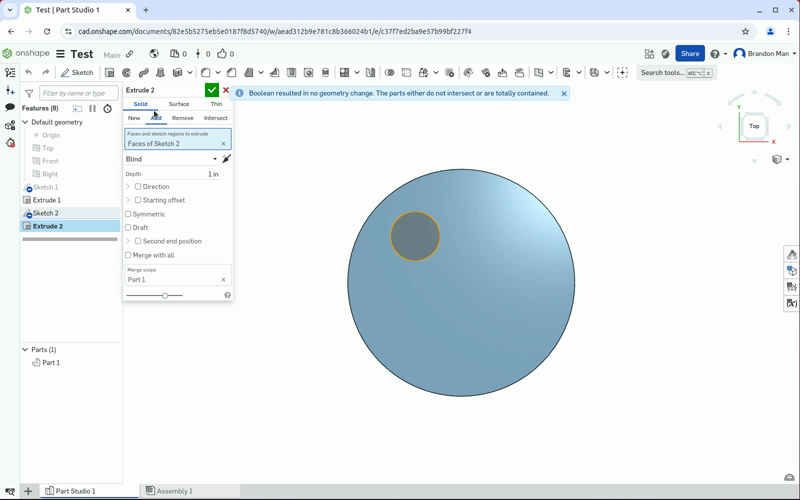
mouse_move(186, 120)
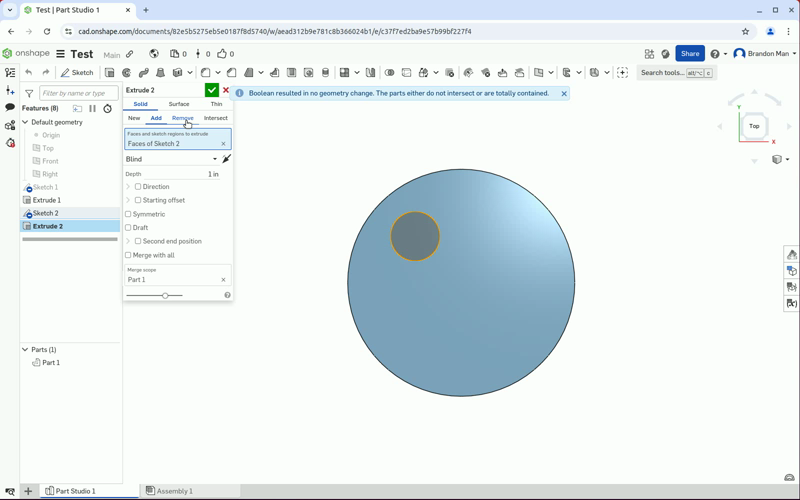
click(186, 120)
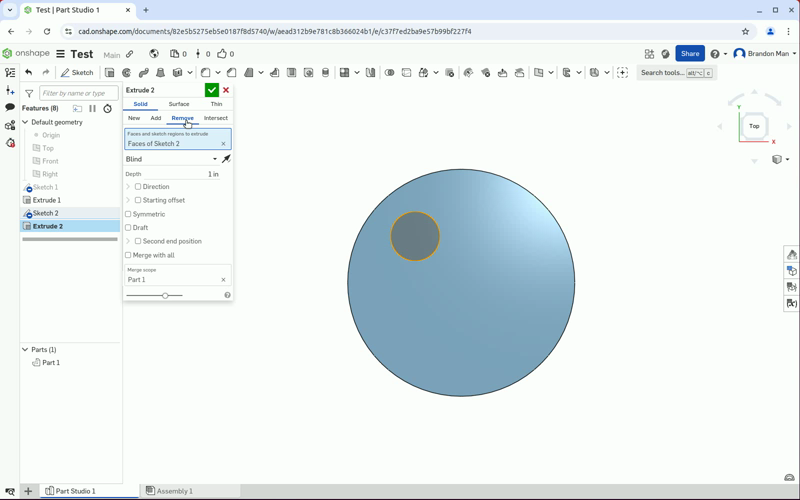
key(tab, 4)
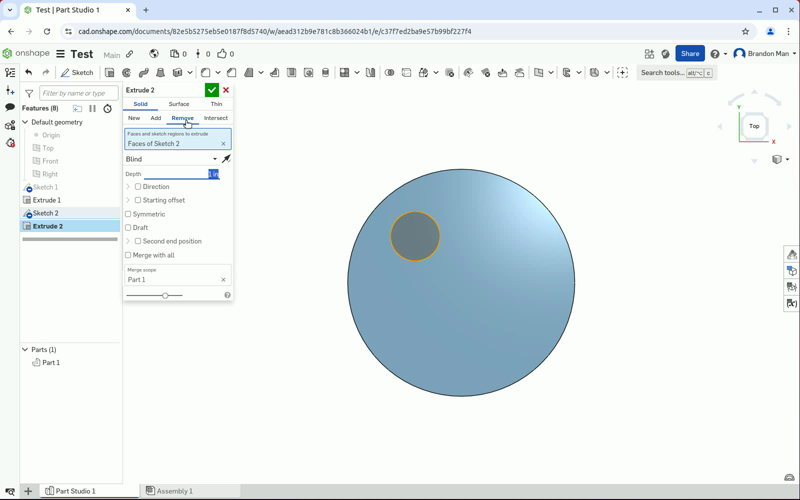
text(3.852)
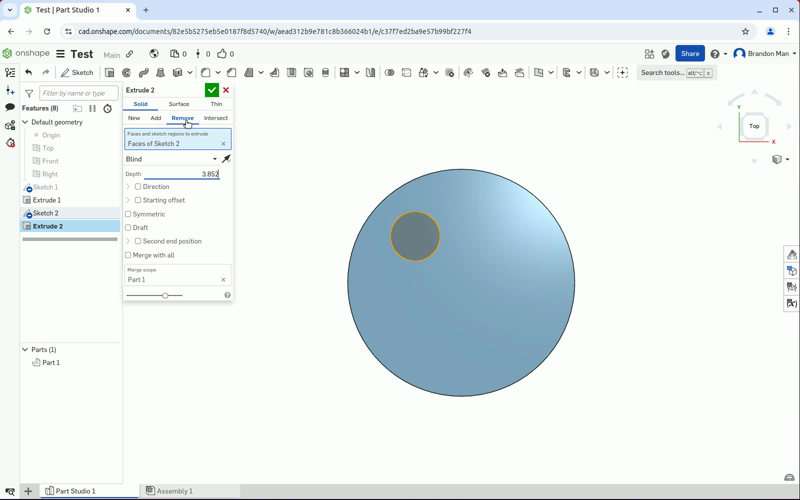
key(tab, 3)
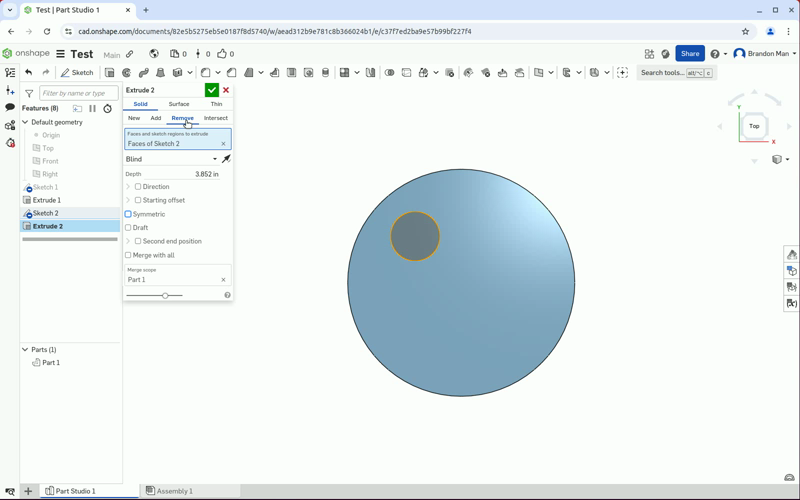
key(space)
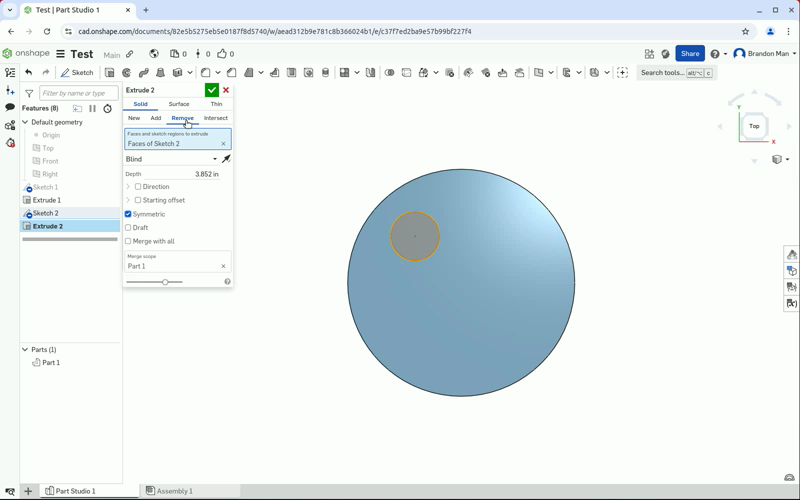
key(tab, 2)
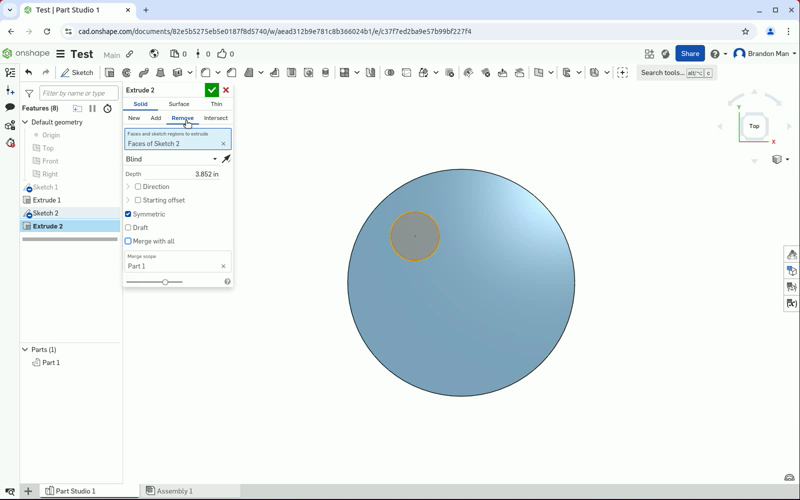
key(space)
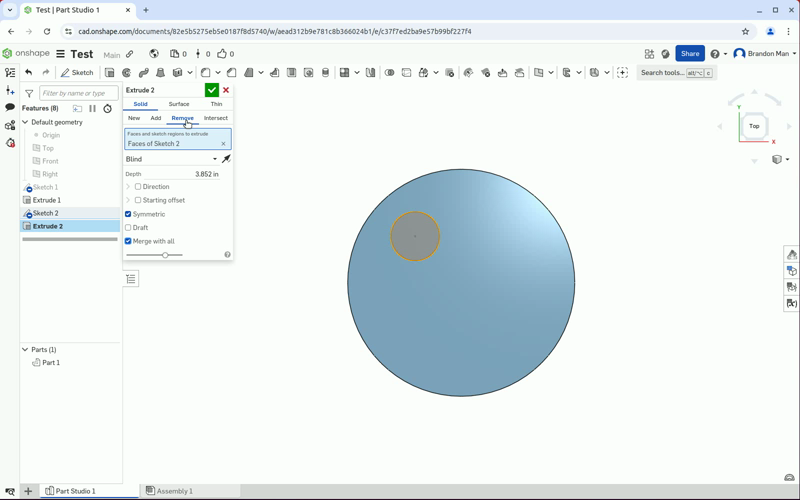
key(enter)
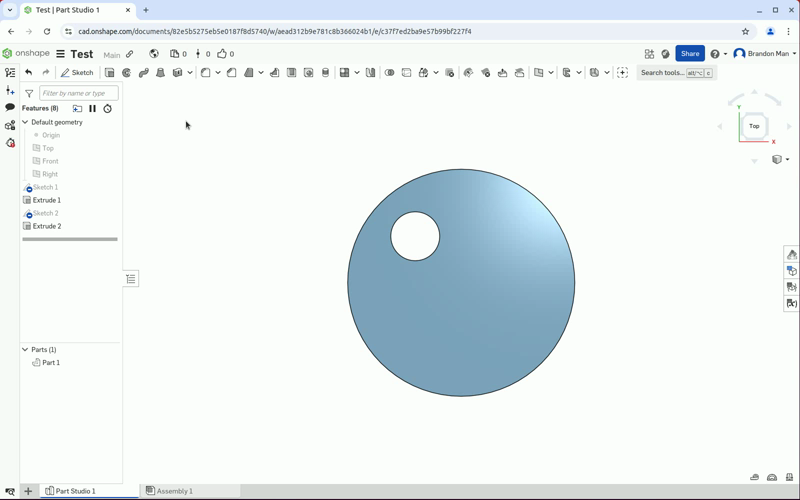
key(shift+h)
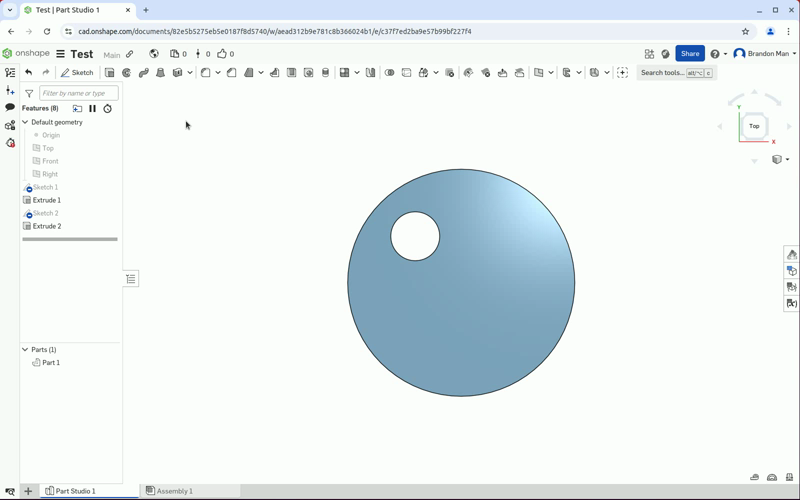
key(shift+h)
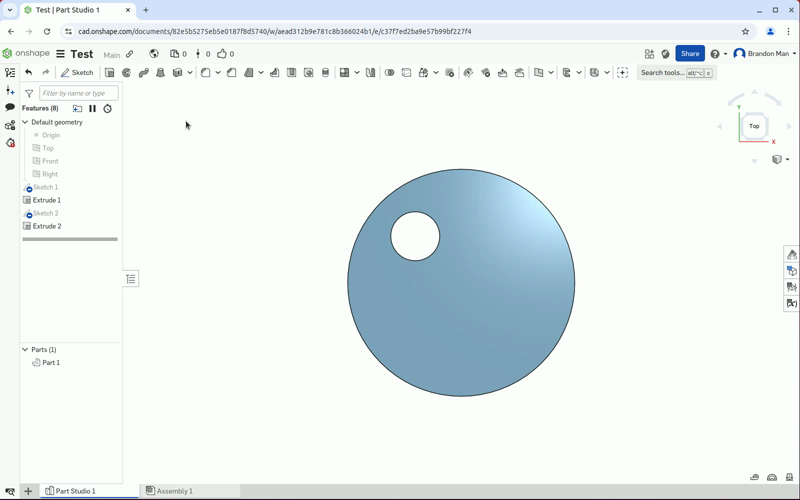
mouse_move(73, 189)
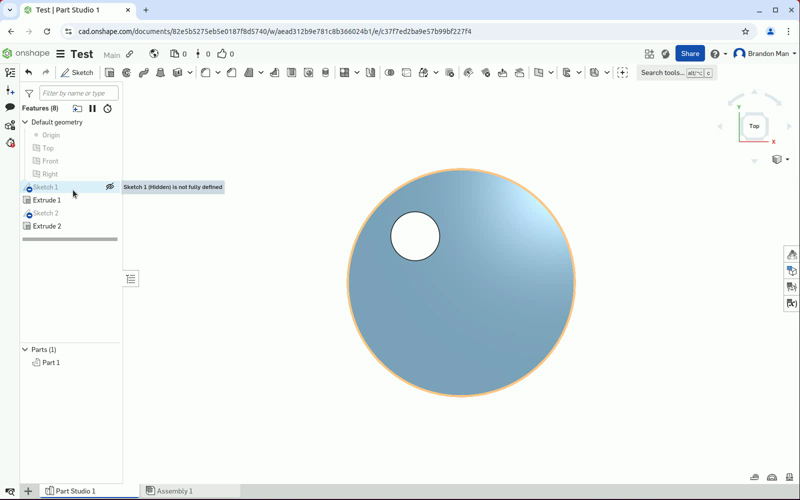
click(73, 189)
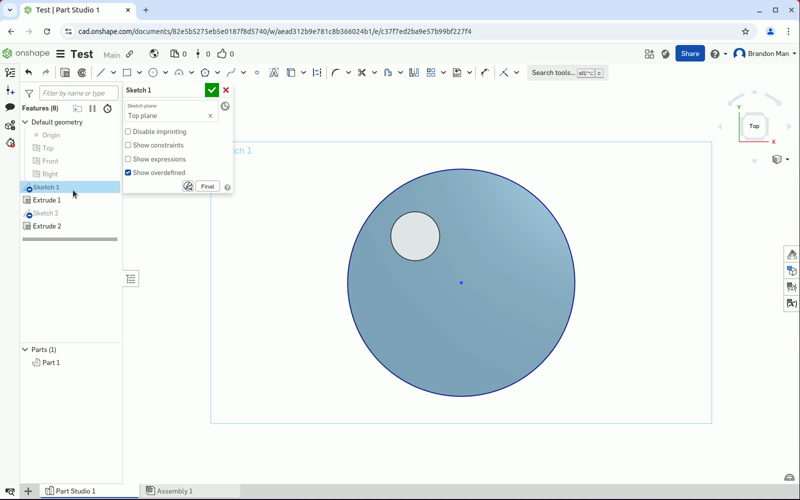
mouse_move(229, 92)
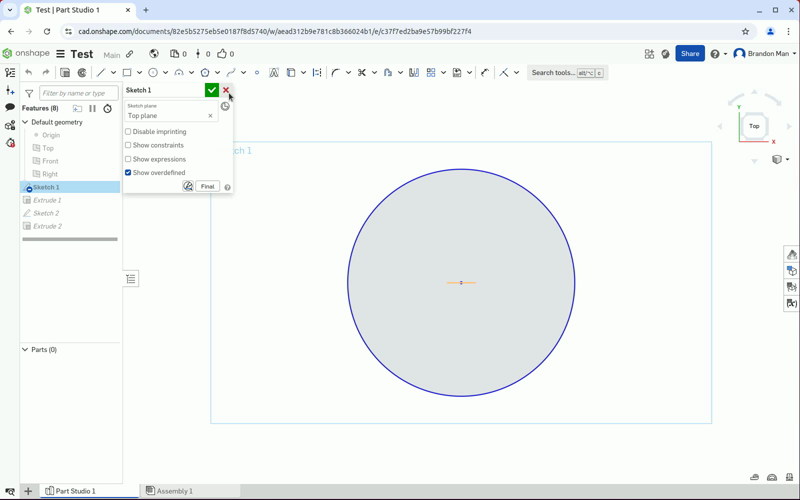
click(229, 92)
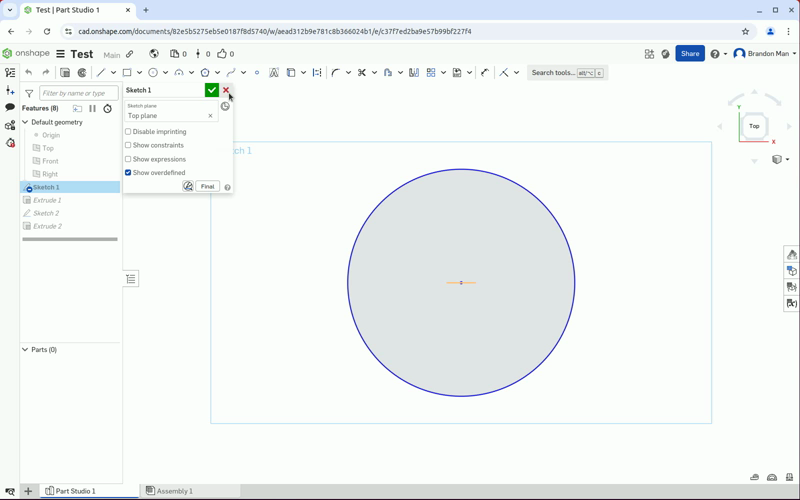
key(shift+s)
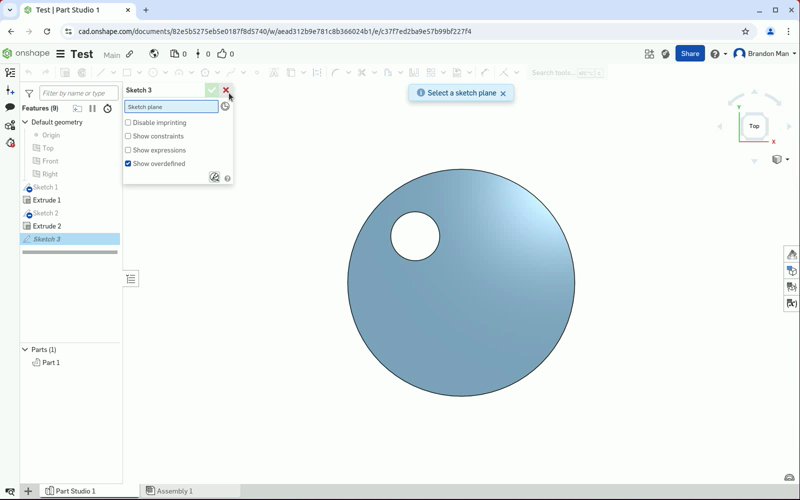
mouse_move(73, 150)
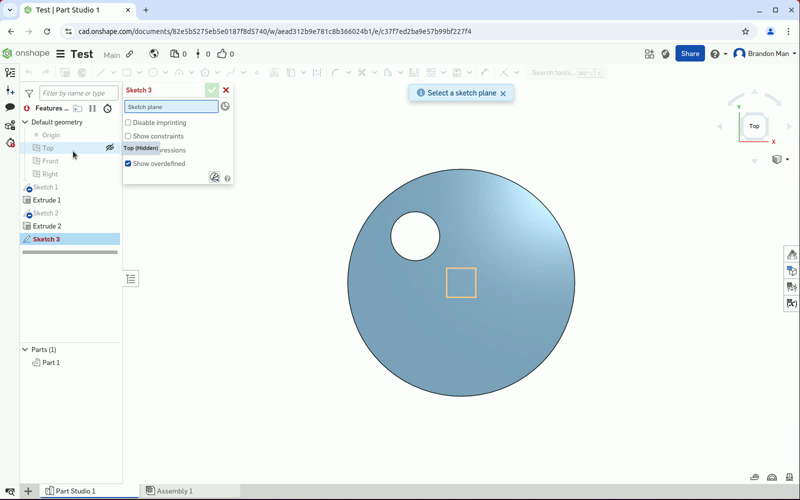
click(73, 150)
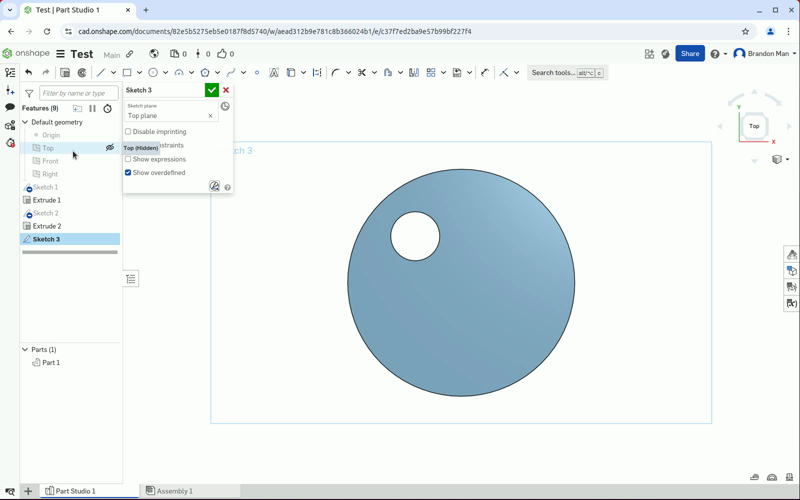
mouse_move(73, 352)
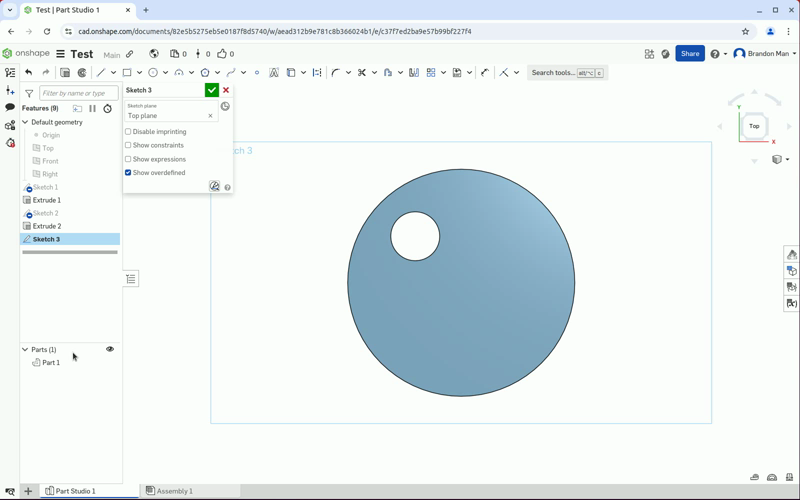
key(y)
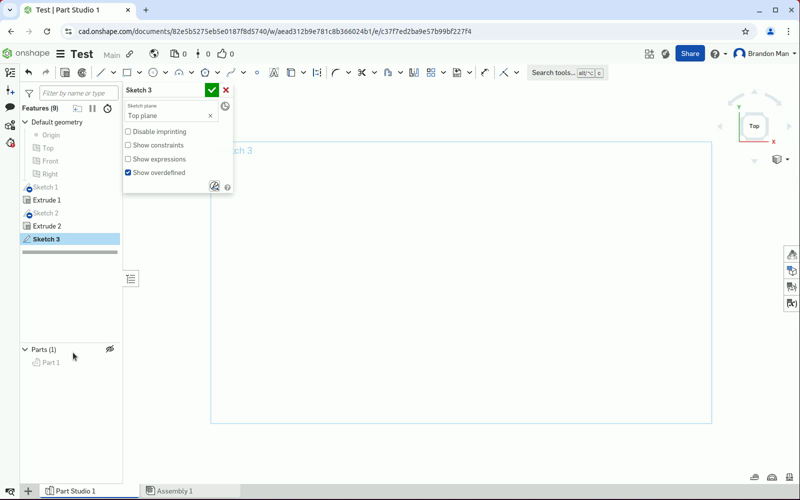
key(c)
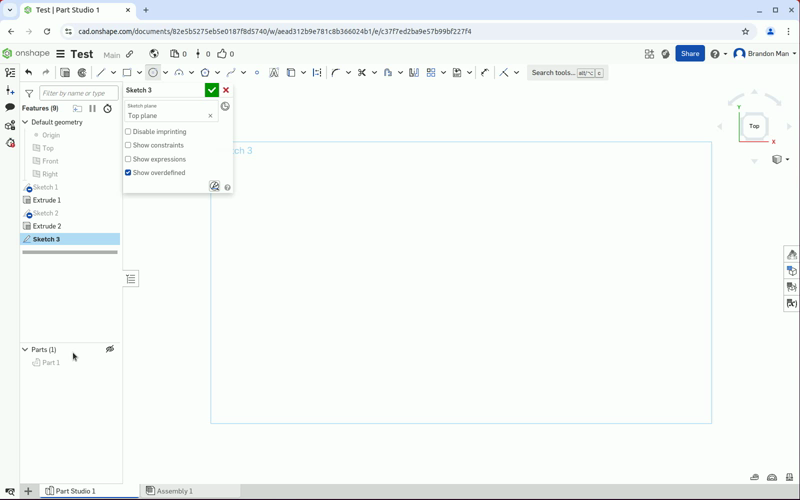
key_down(shift)
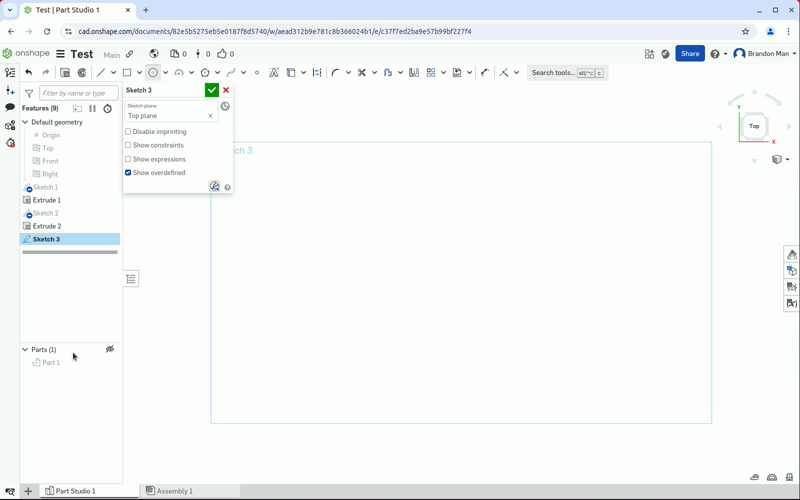
mouse_move(507, 236)
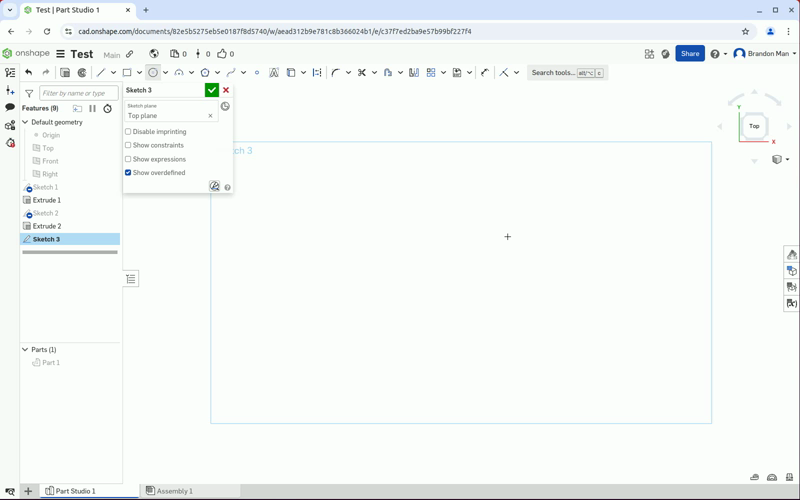
click(507, 236)
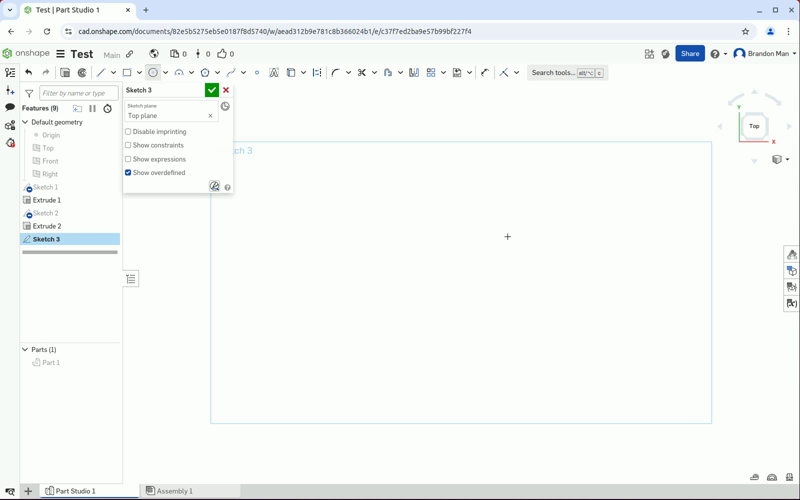
key_up(shift)
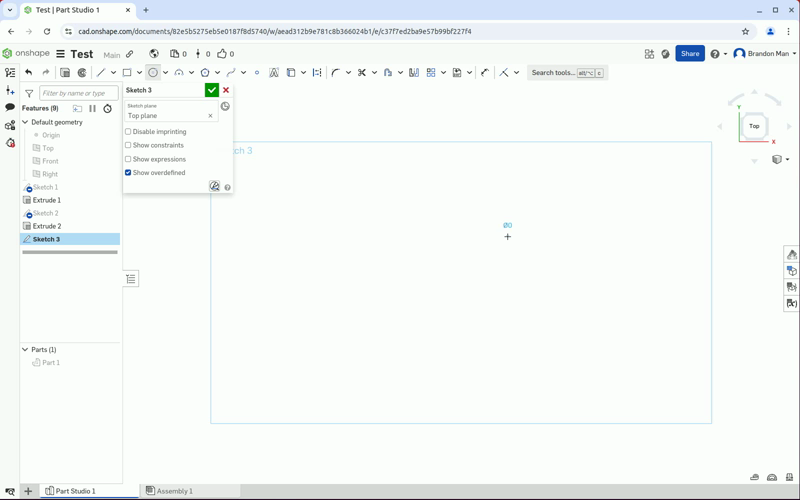
mouse_move(532, 236)
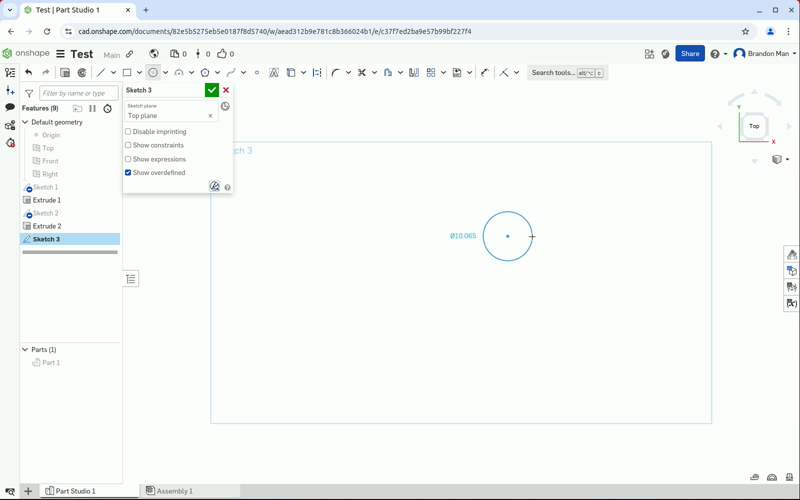
click(532, 236)
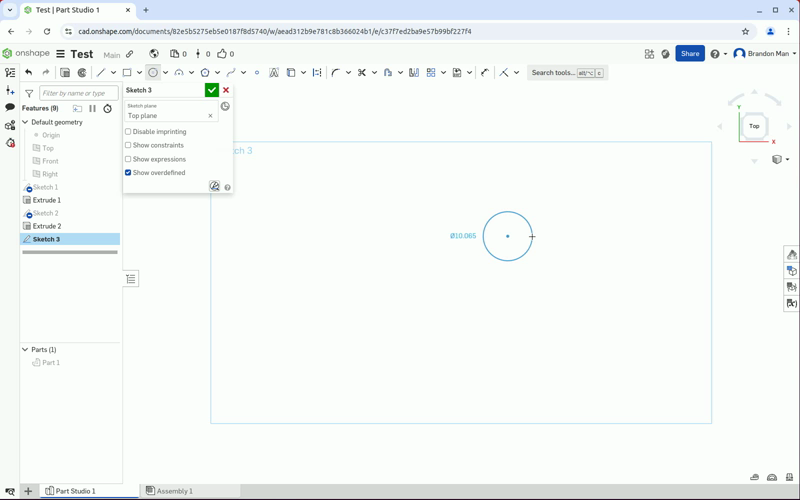
key(esc)
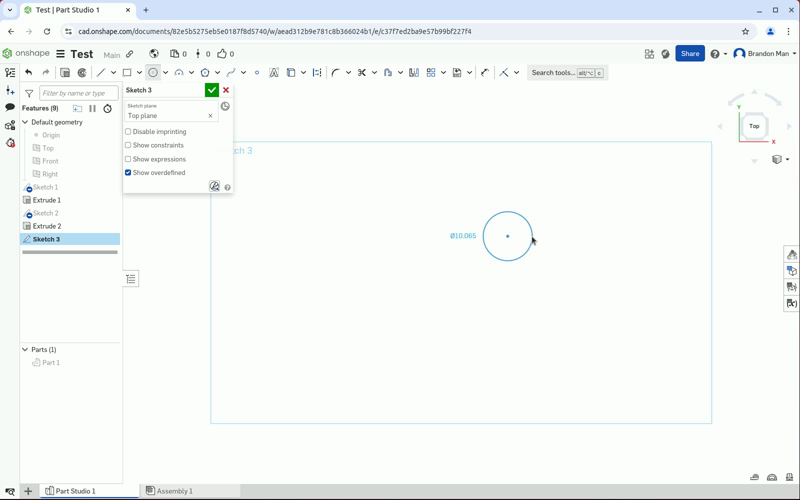
mouse_move(523, 245)
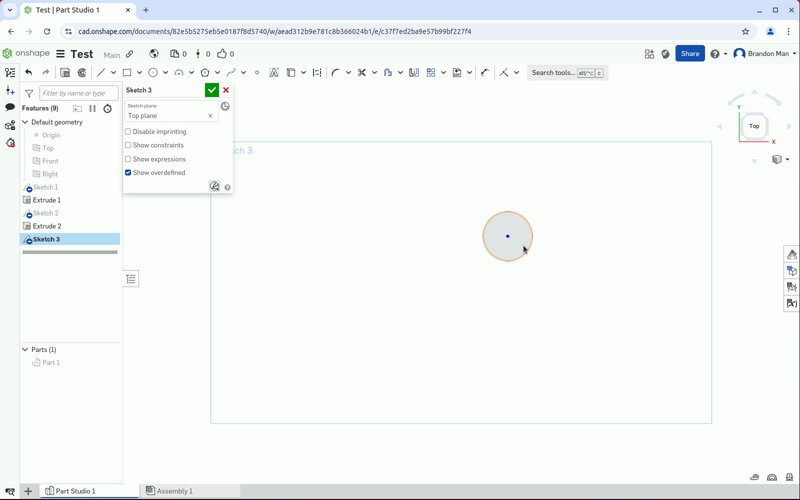
click(523, 245)
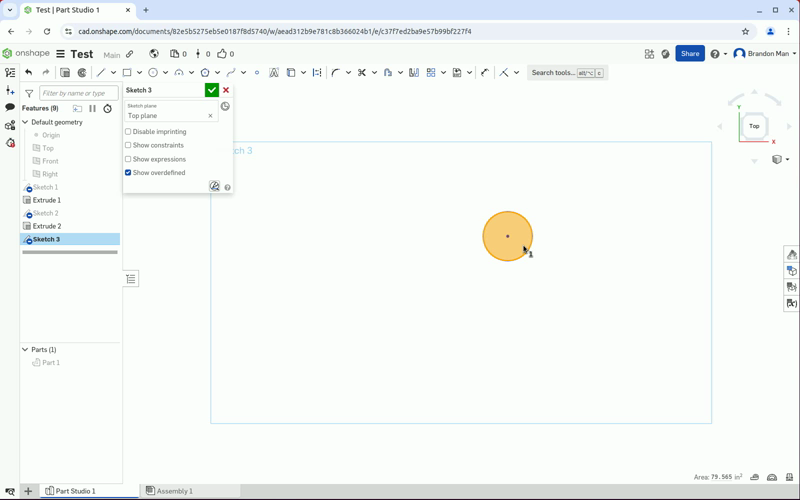
mouse_move(73, 352)
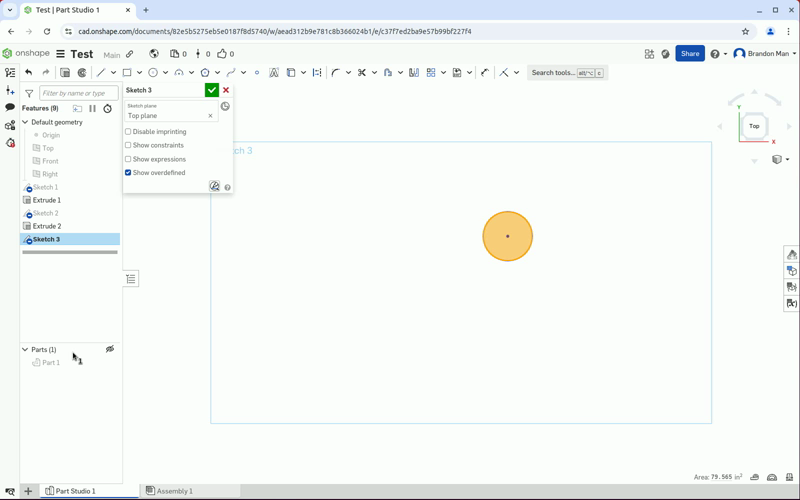
key(shift+y)
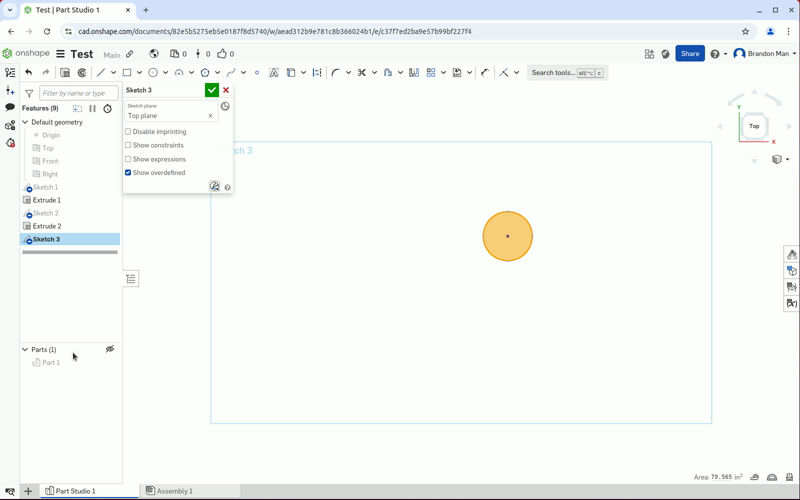
key(shift+e)
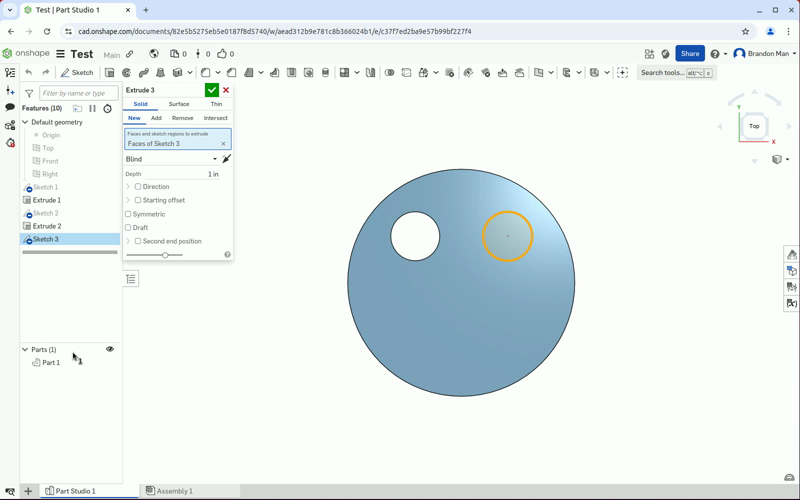
mouse_move(143, 106)
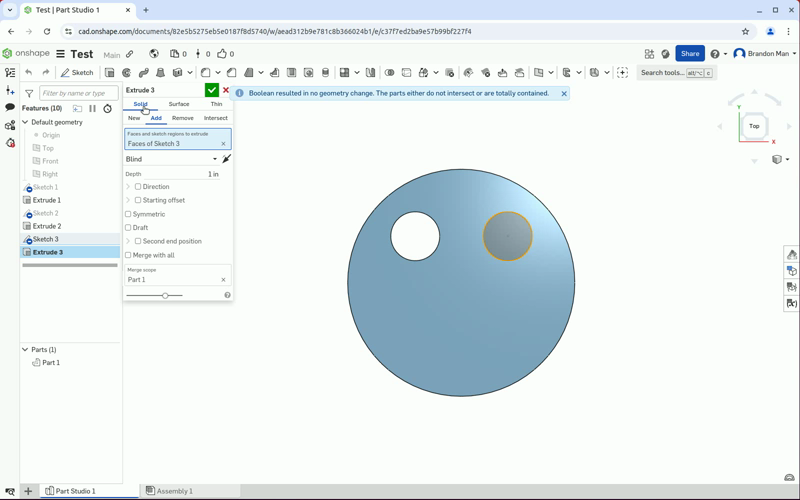
click(143, 106)
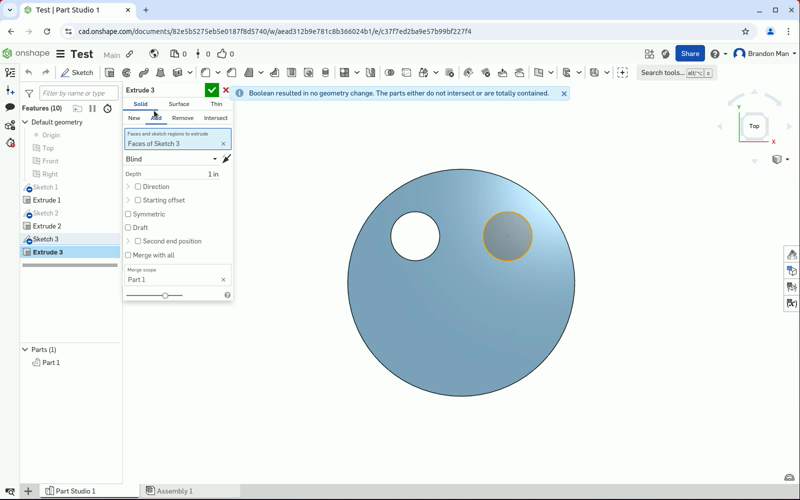
mouse_move(186, 120)
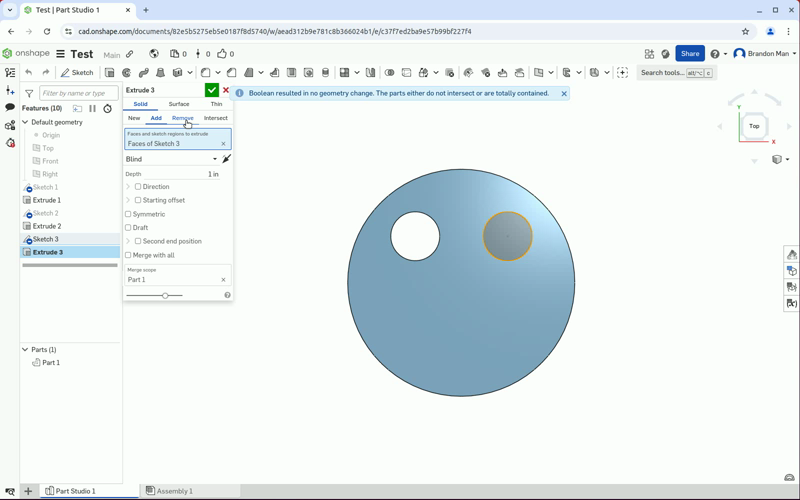
click(186, 120)
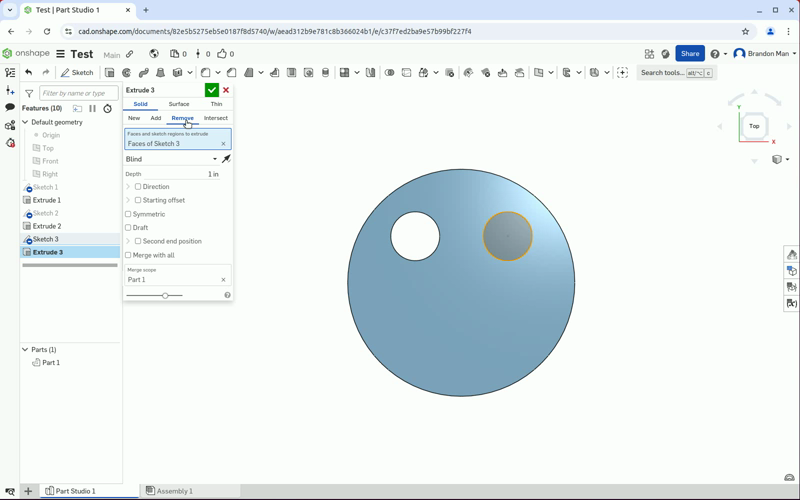
key(tab, 4)
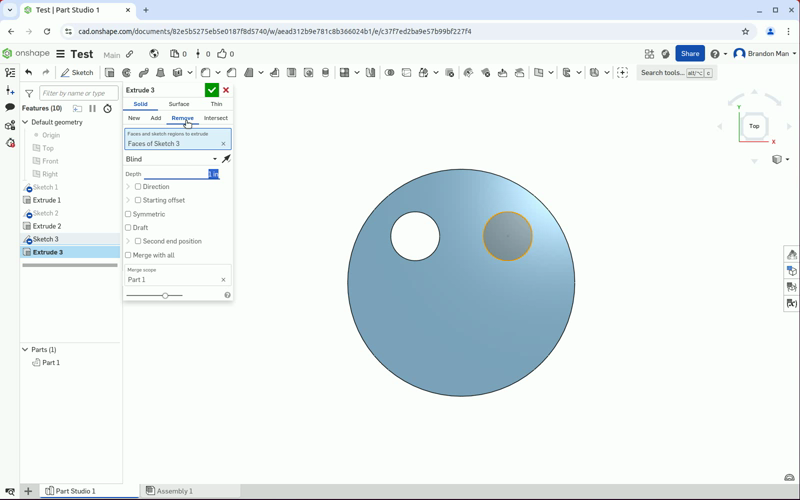
text(3.852)
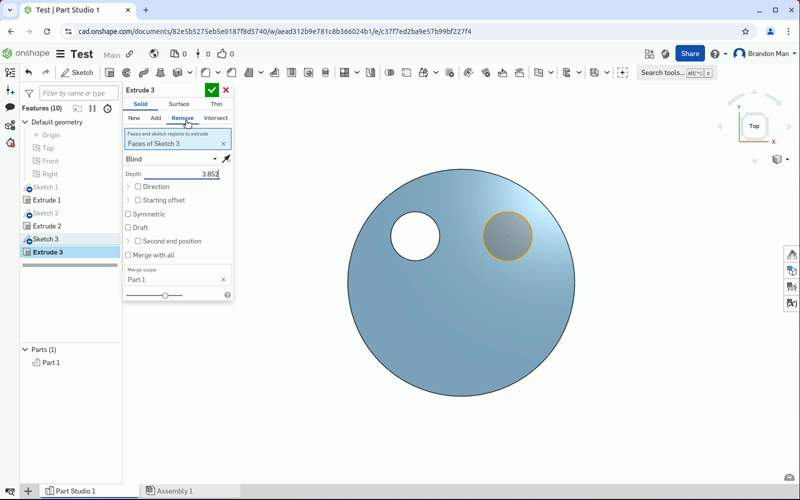
key(tab, 3)
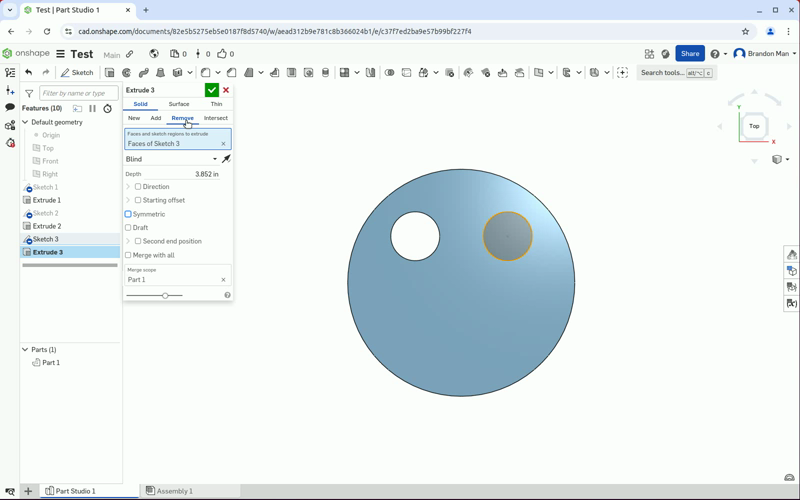
key(space)
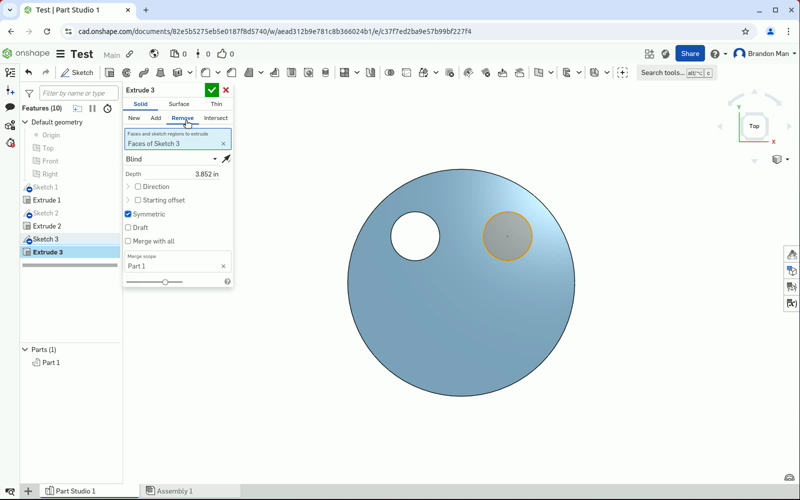
key(tab, 2)
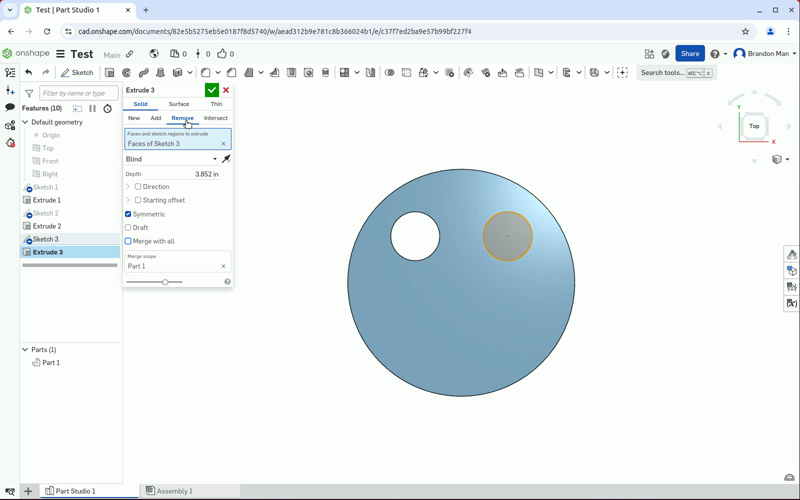
key(space)
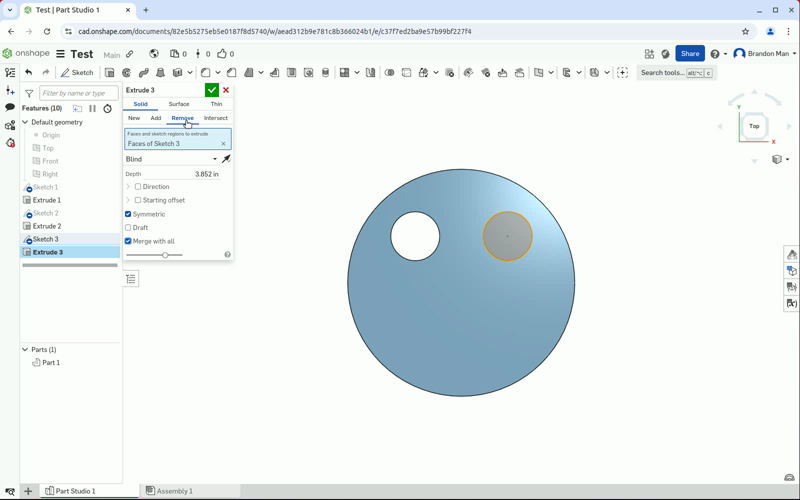
key(enter)
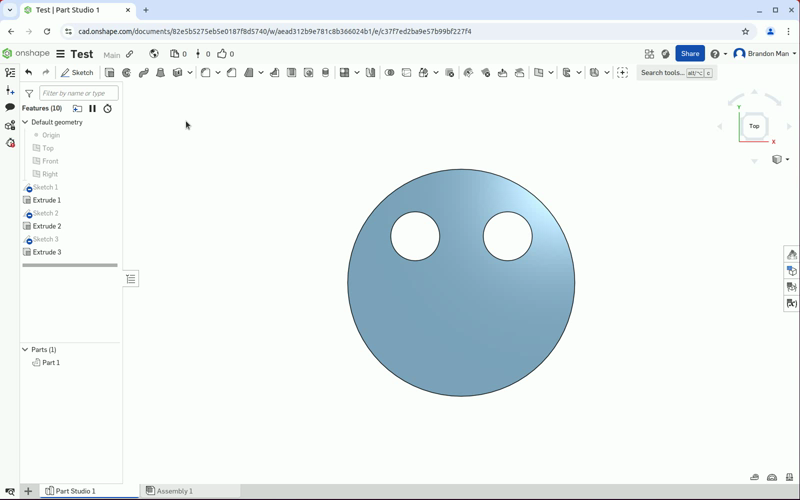
key(shift+h)
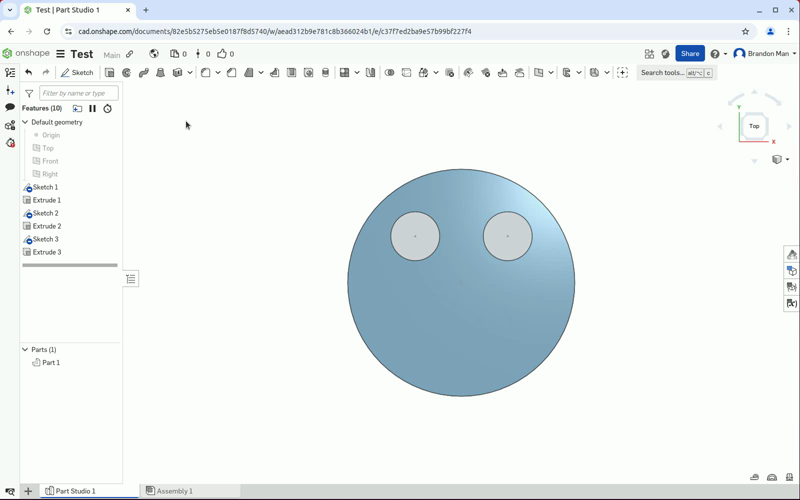
key(shift+h)
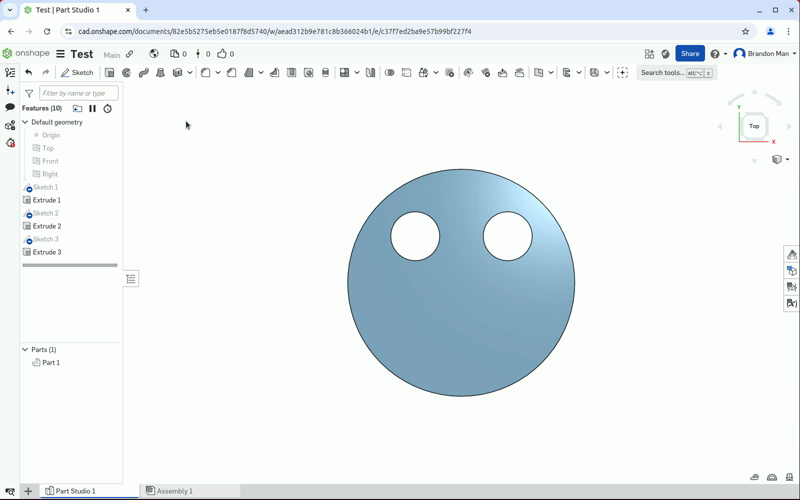
mouse_move(73, 189)
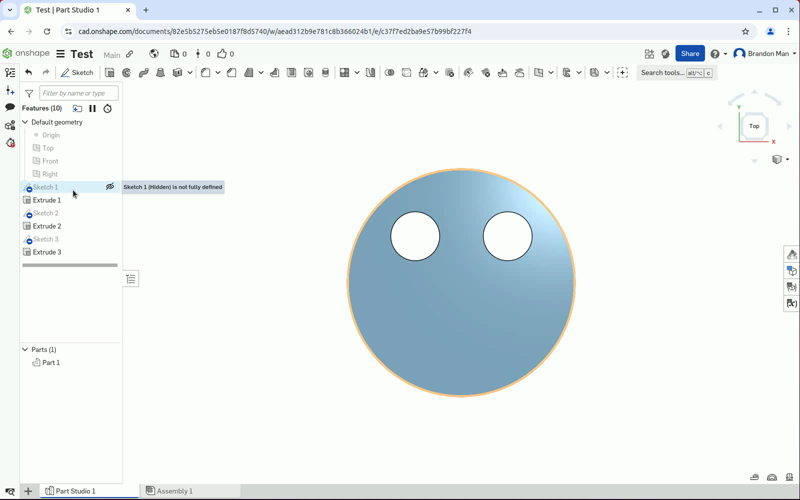
click(73, 189)
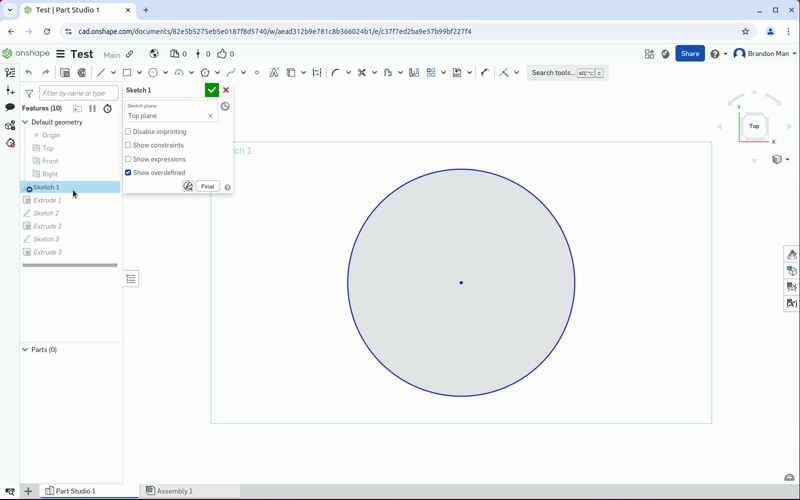
mouse_move(229, 92)
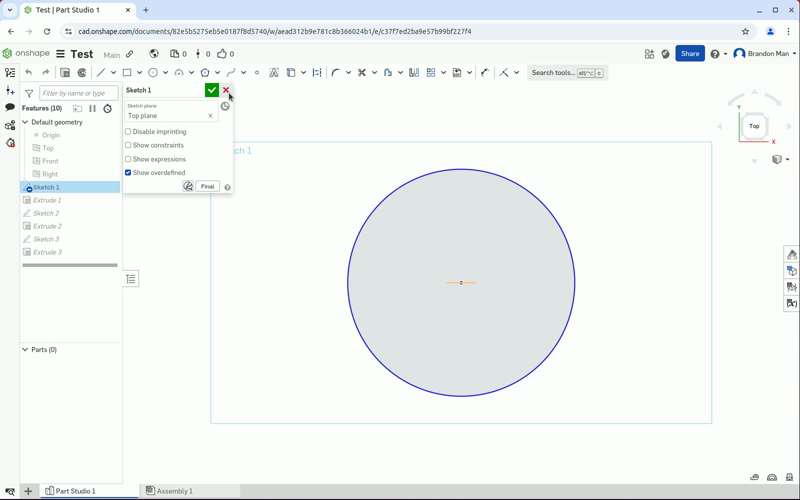
click(229, 92)
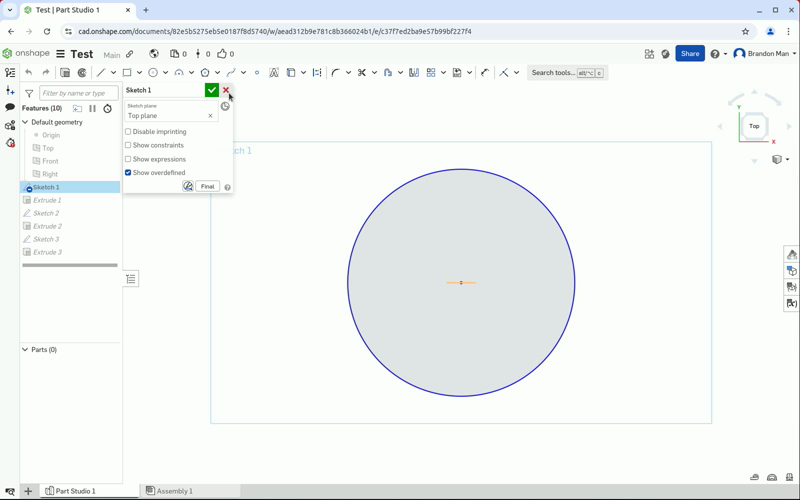
key(shift+s)
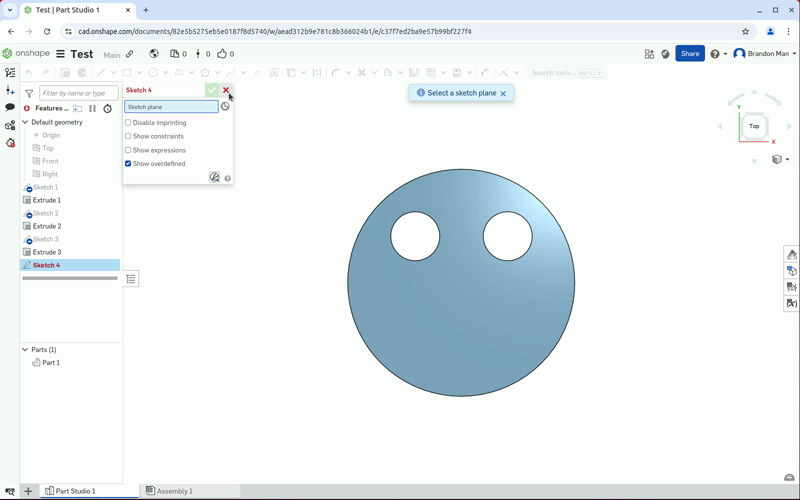
mouse_move(73, 150)
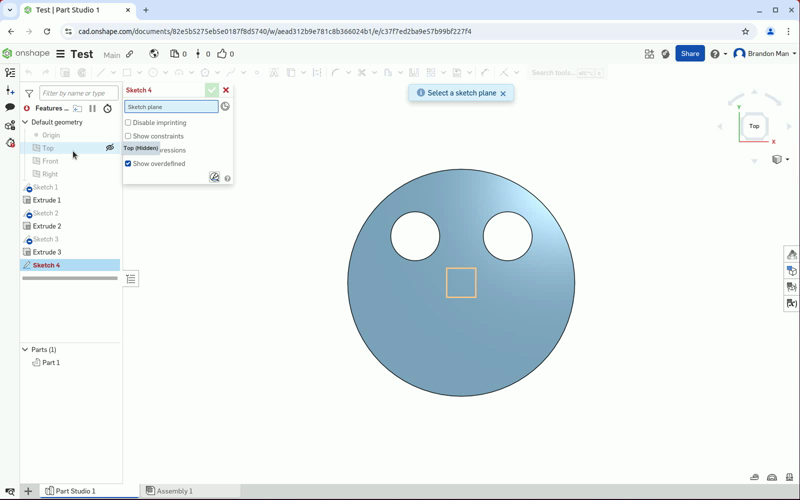
click(73, 150)
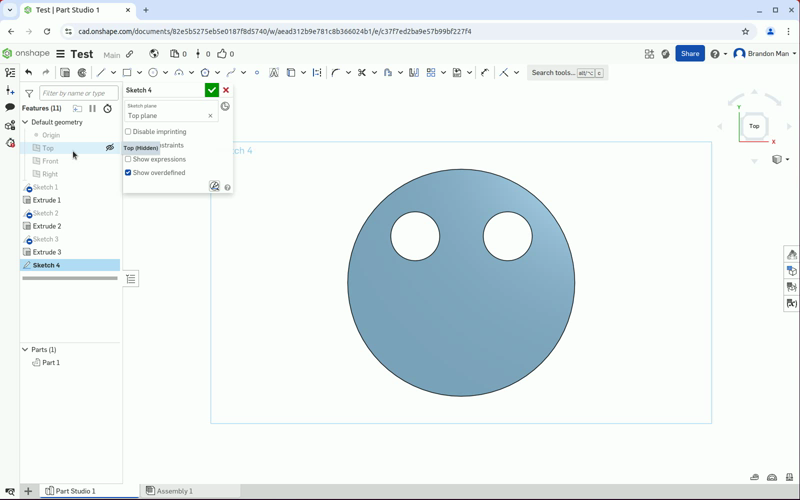
mouse_move(73, 352)
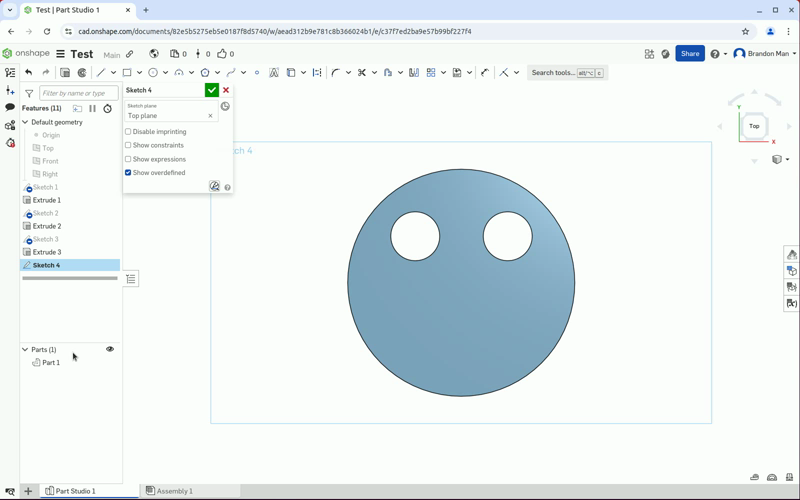
key(y)
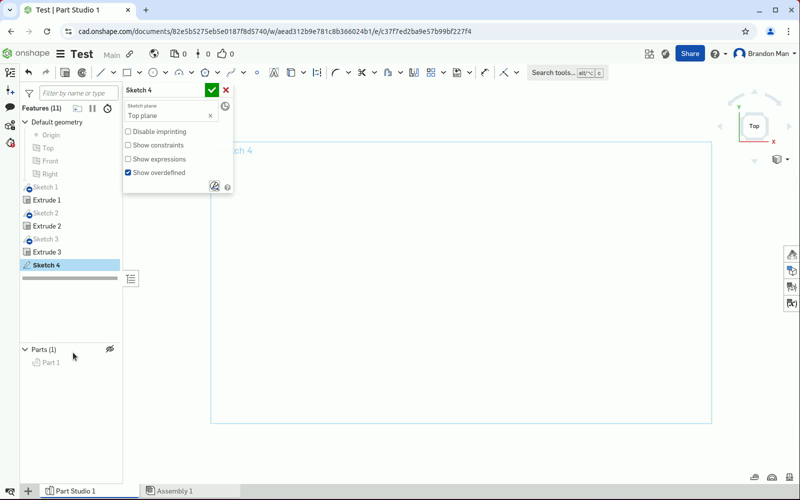
key(c)
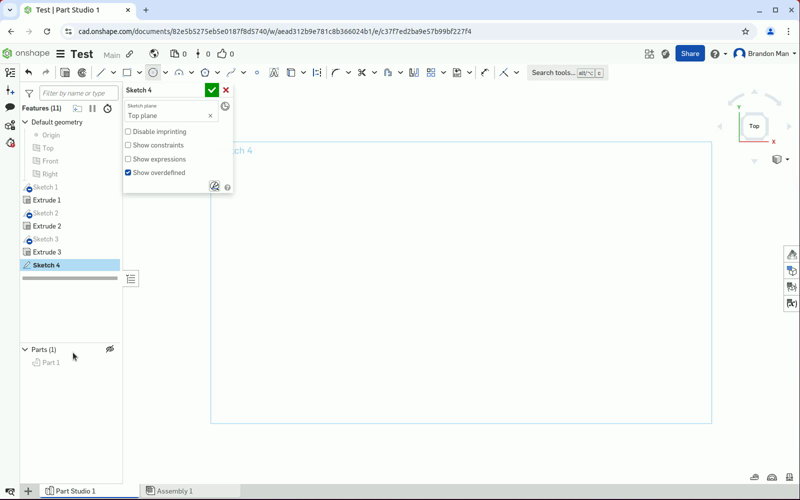
key_down(shift)
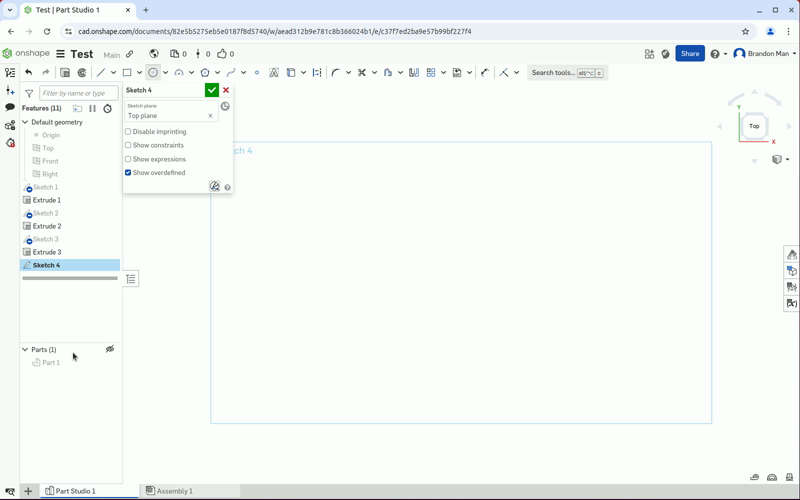
mouse_move(507, 329)
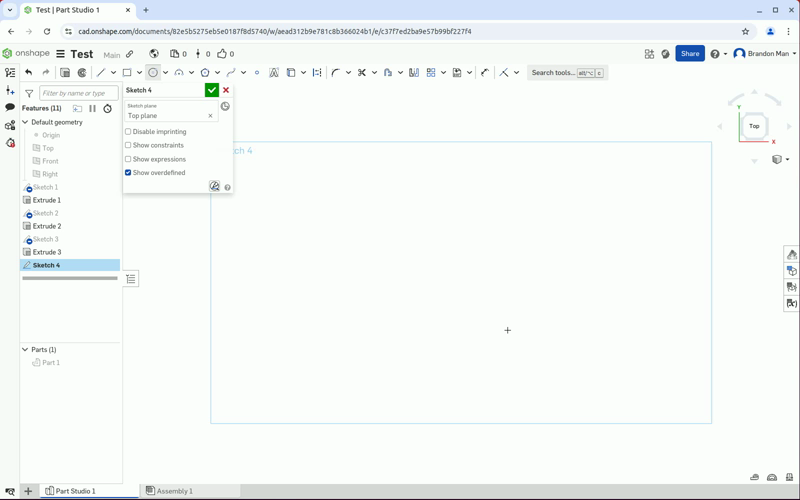
click(507, 329)
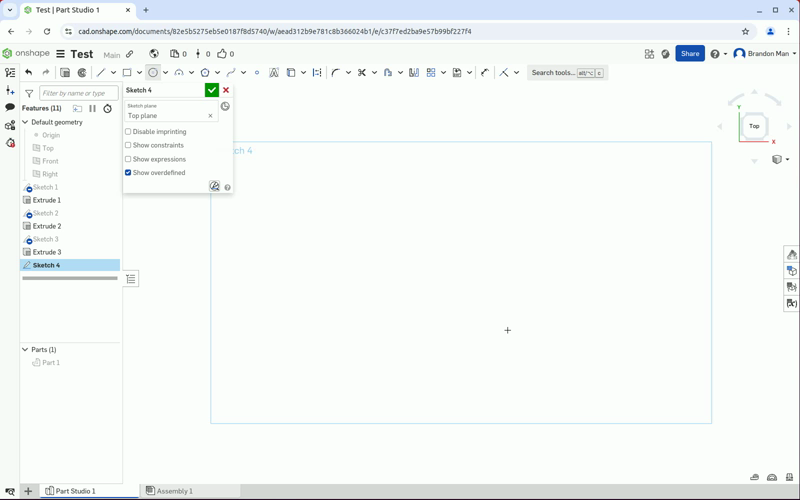
key_up(shift)
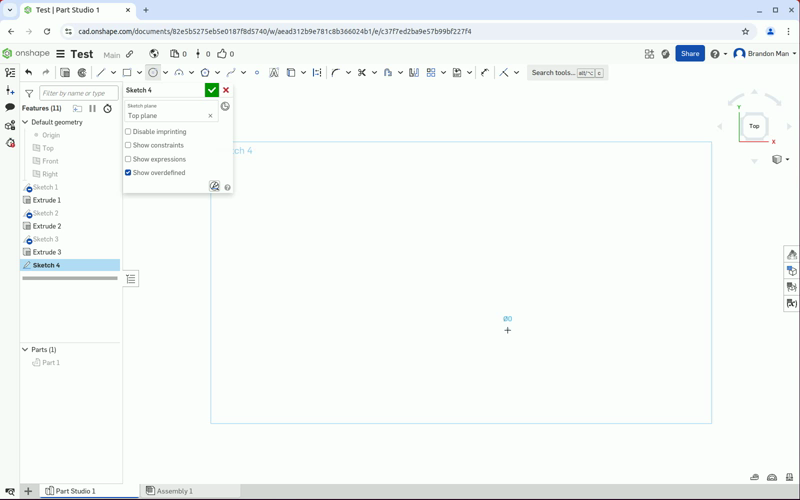
mouse_move(532, 329)
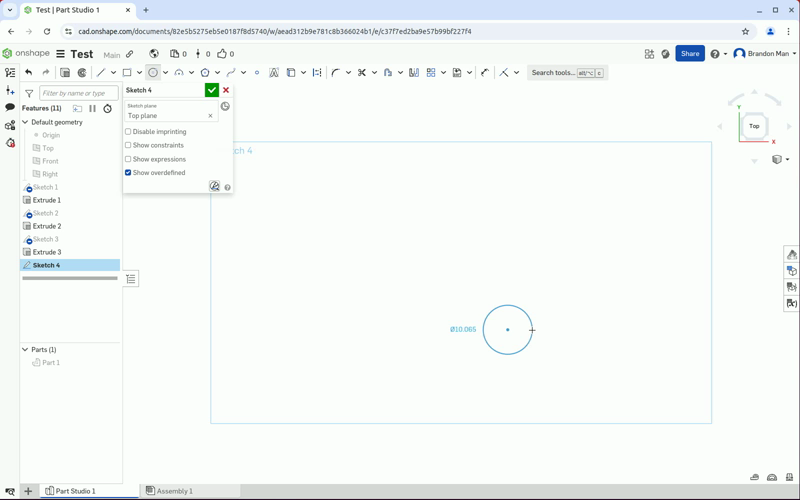
click(532, 329)
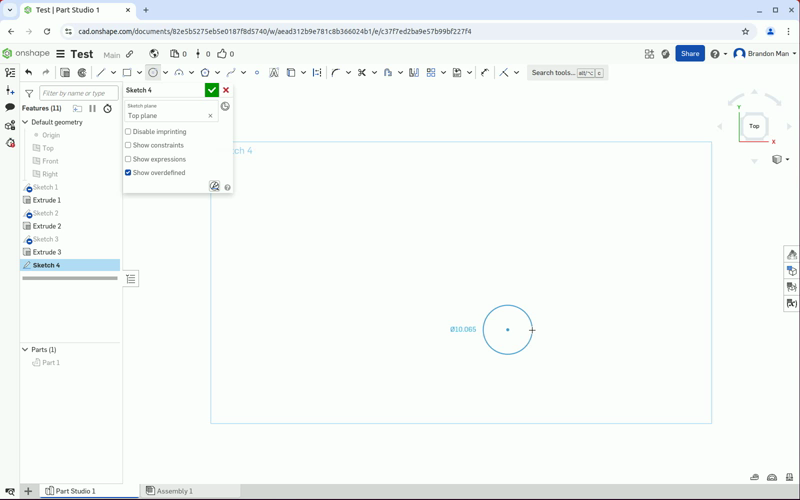
key(esc)
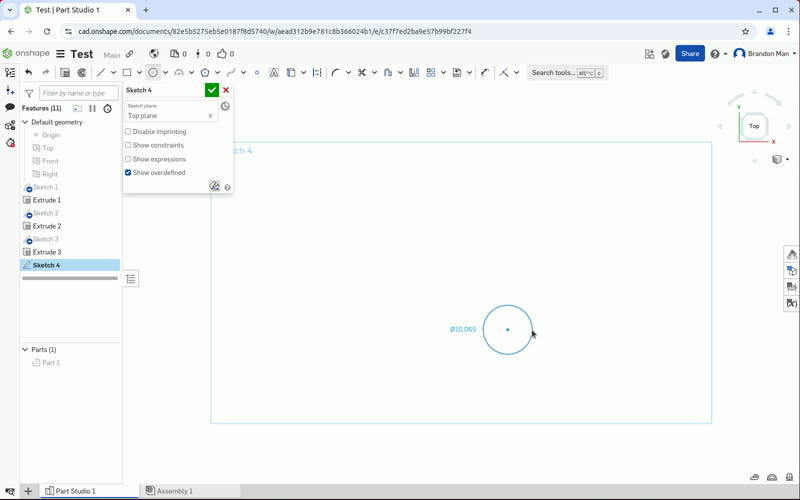
mouse_move(502, 311)
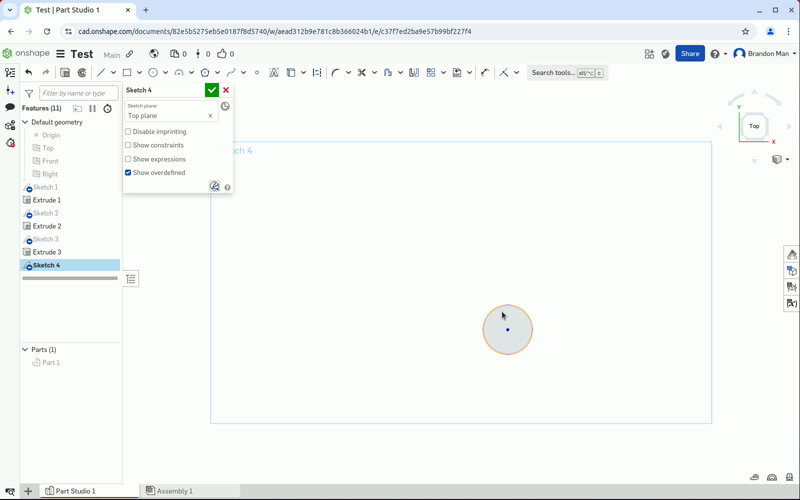
click(502, 311)
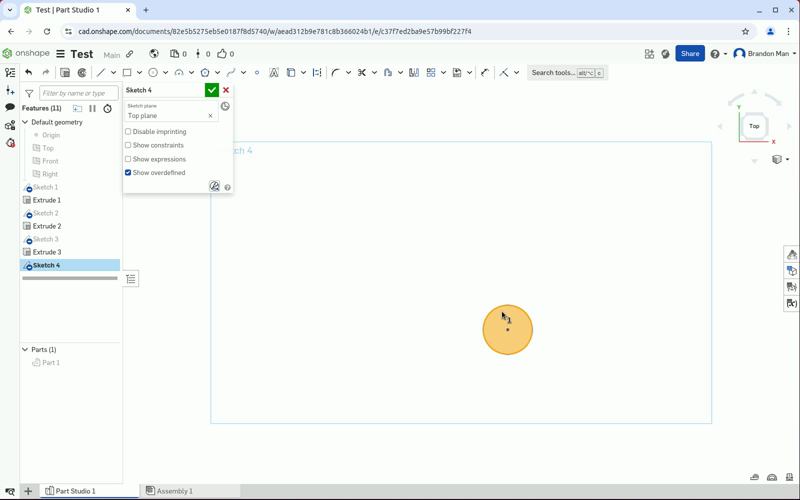
mouse_move(73, 352)
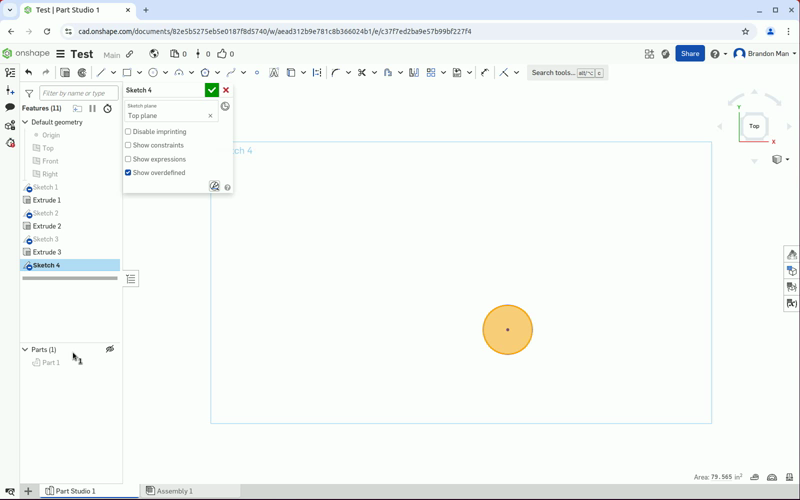
key(shift+y)
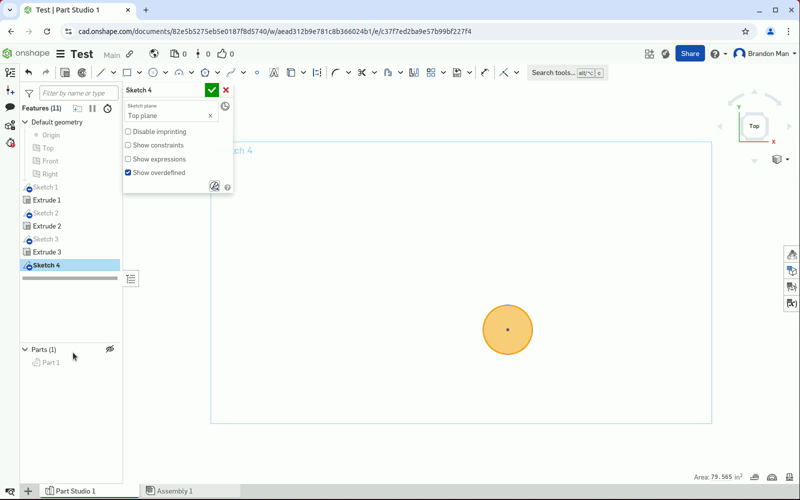
key(shift+e)
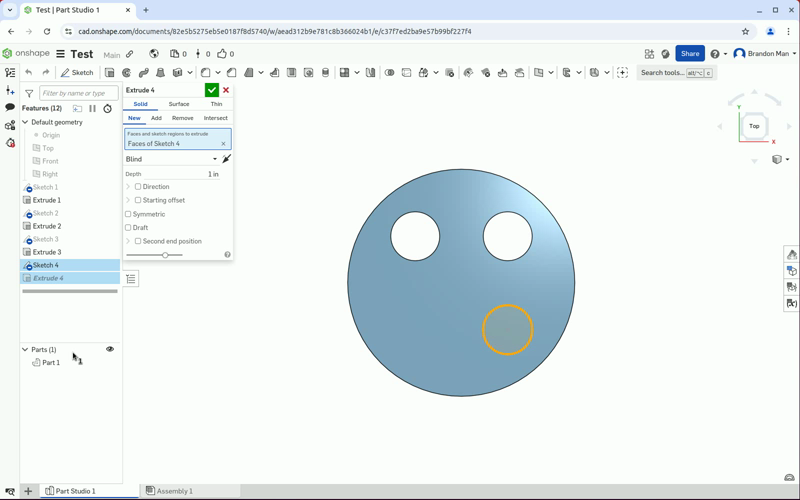
mouse_move(143, 106)
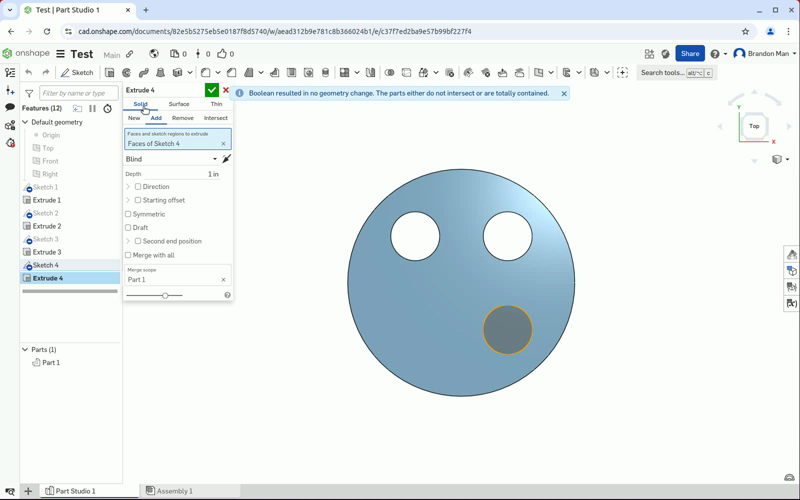
click(143, 106)
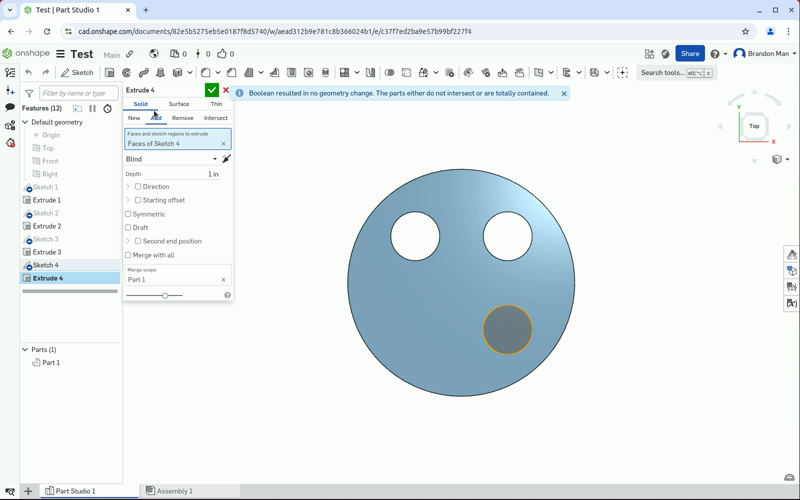
mouse_move(186, 120)
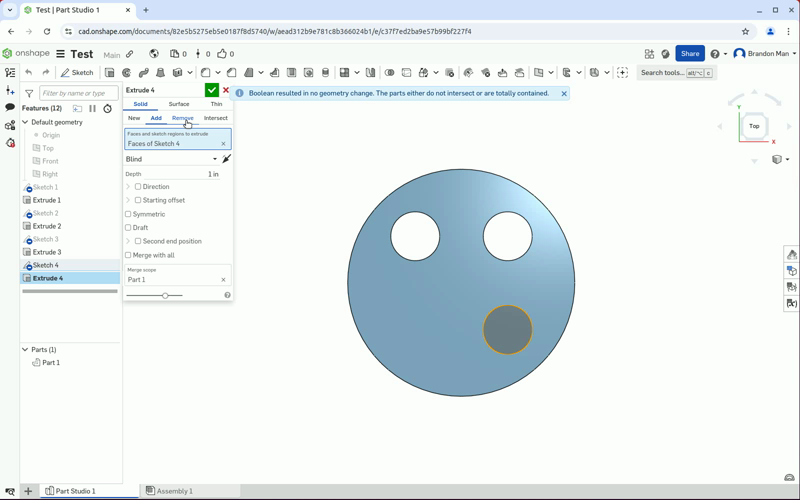
click(186, 120)
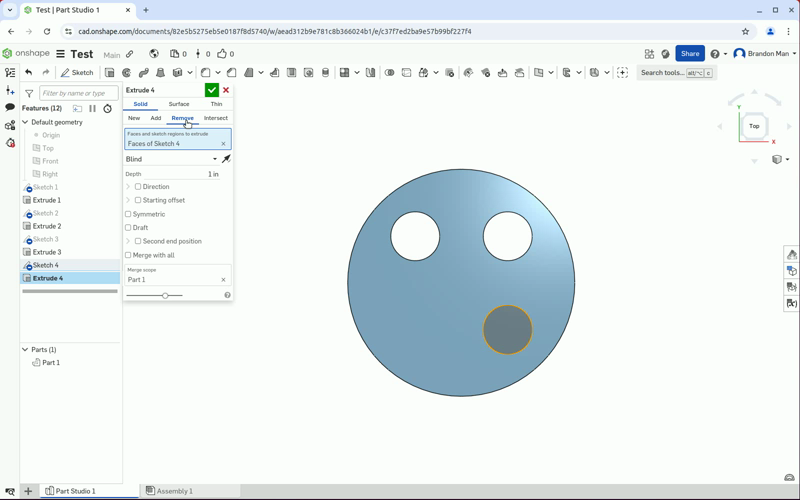
key(tab, 4)
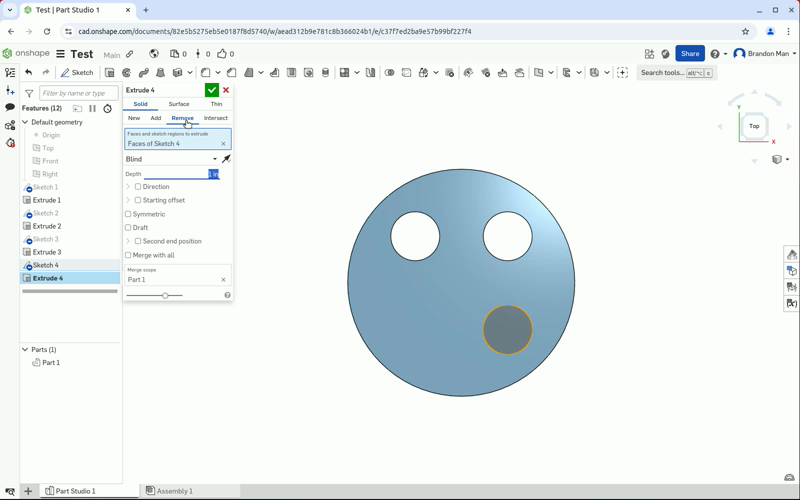
text(3.852)
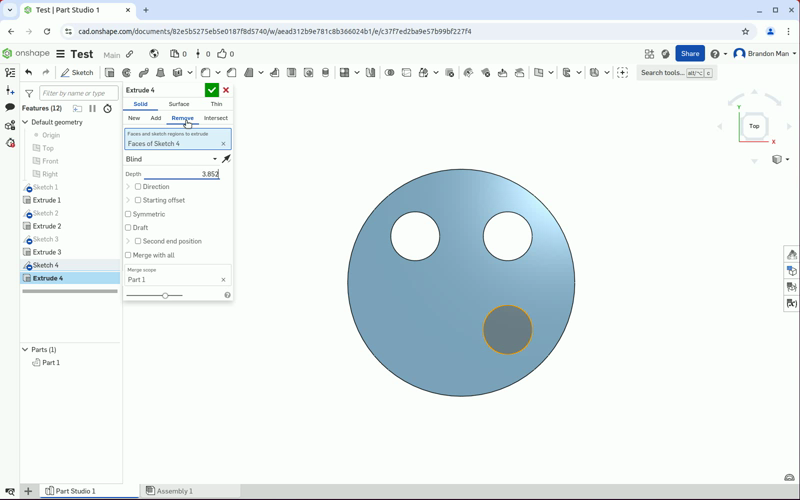
key(tab, 3)
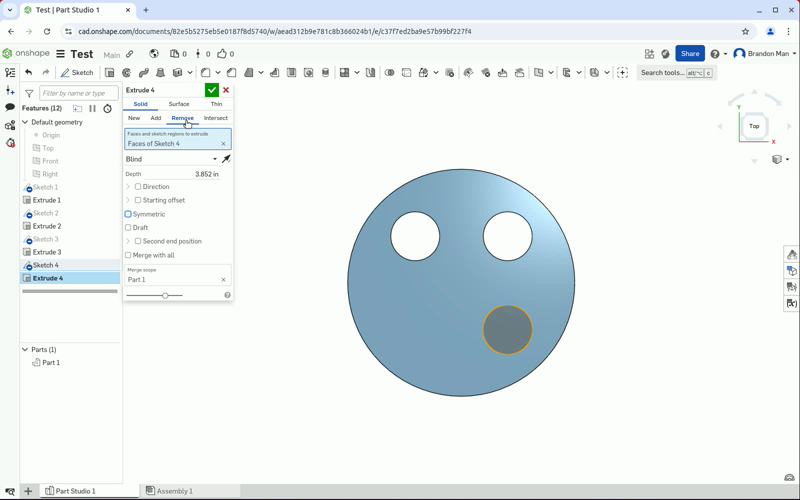
key(space)
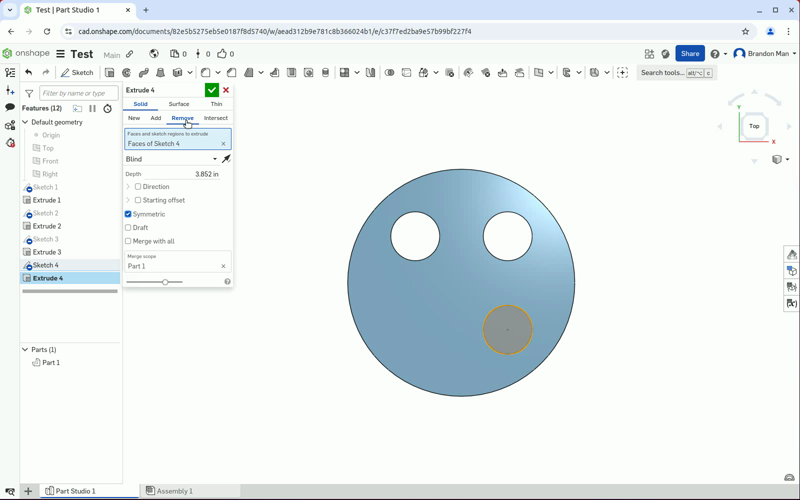
key(tab, 2)
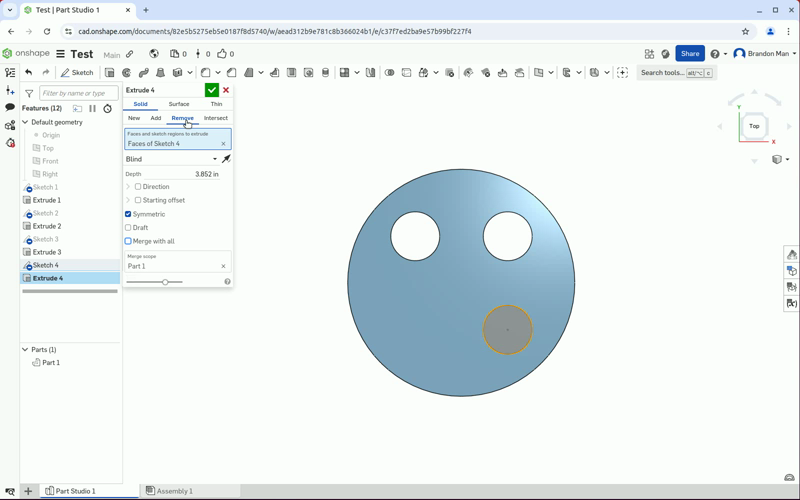
key(space)
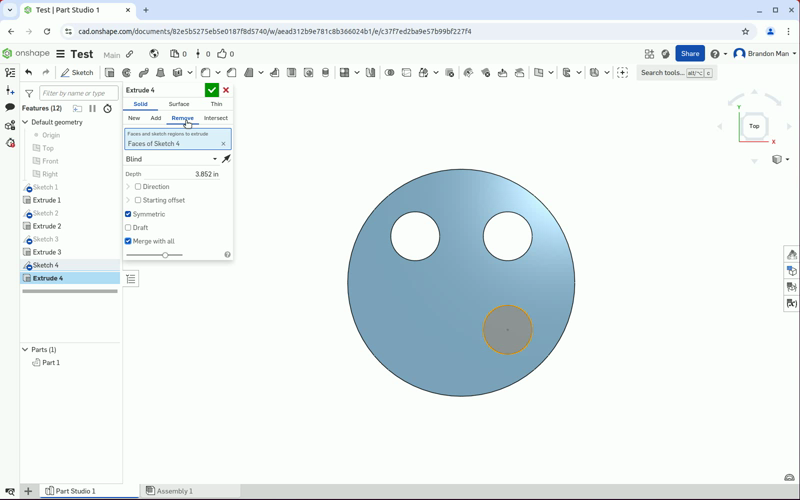
key(enter)
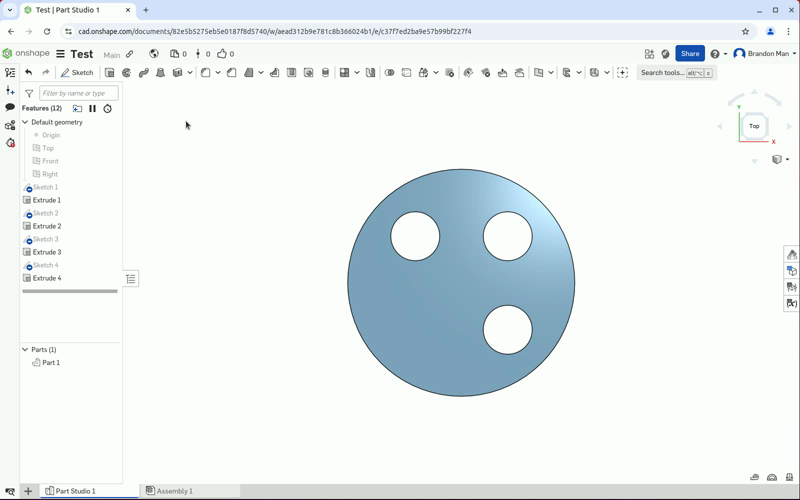
key(shift+h)
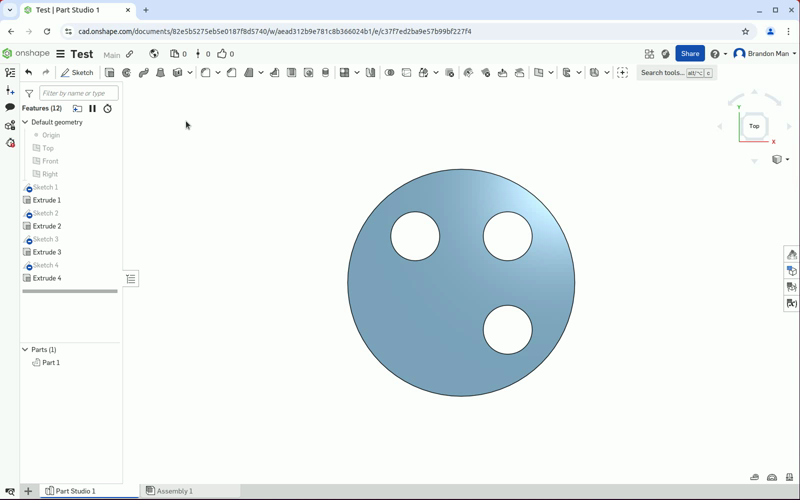
key(shift+h)
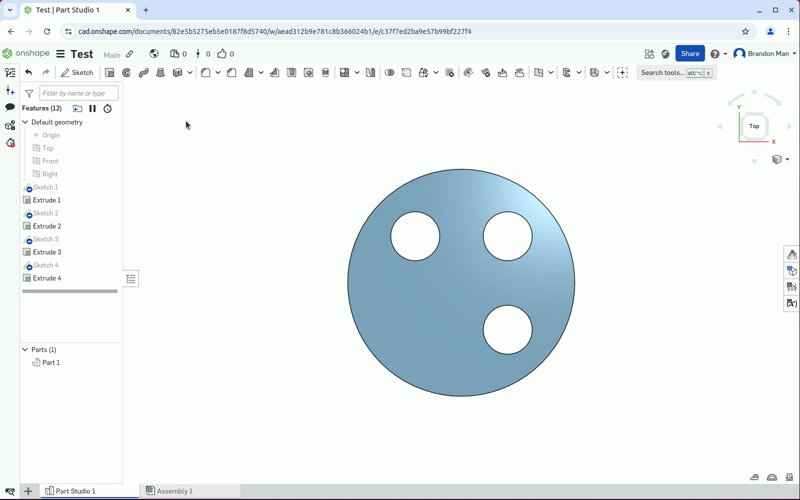
mouse_move(73, 189)
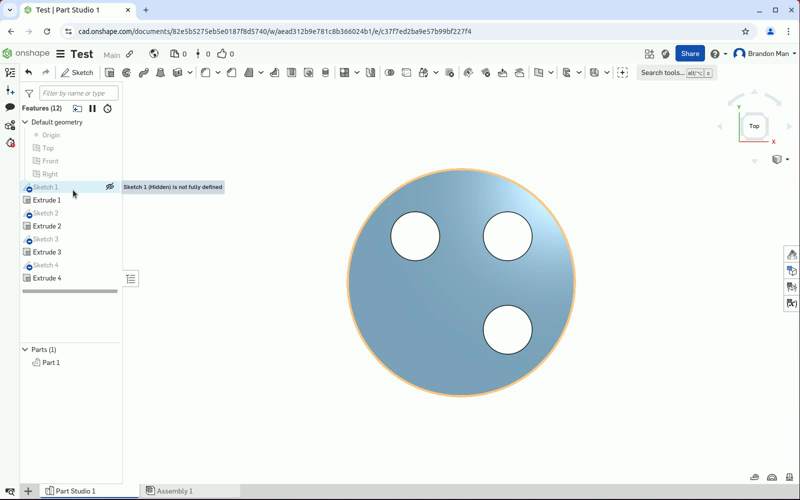
click(73, 189)
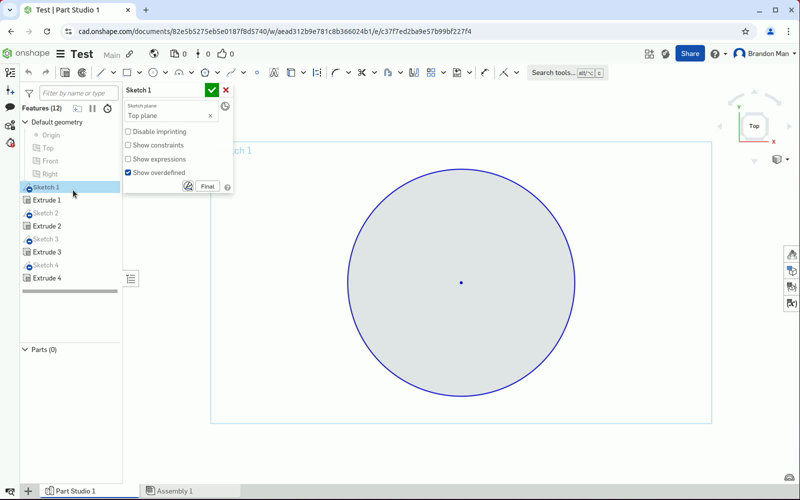
mouse_move(229, 92)
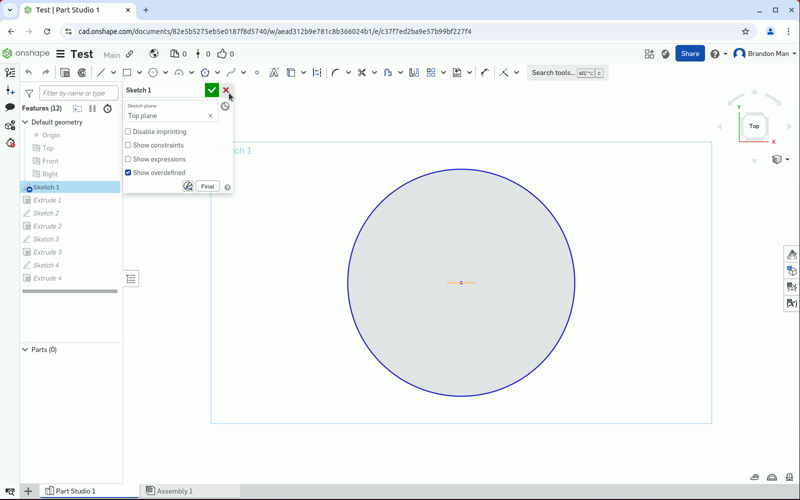
click(229, 92)
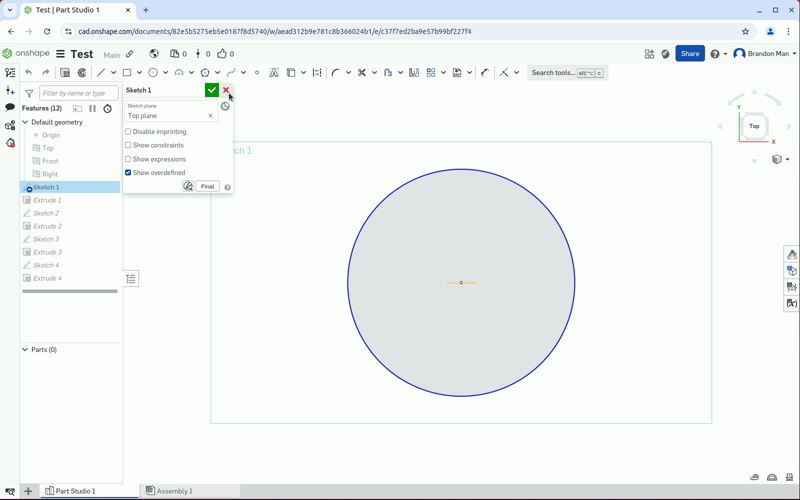
key(shift+s)
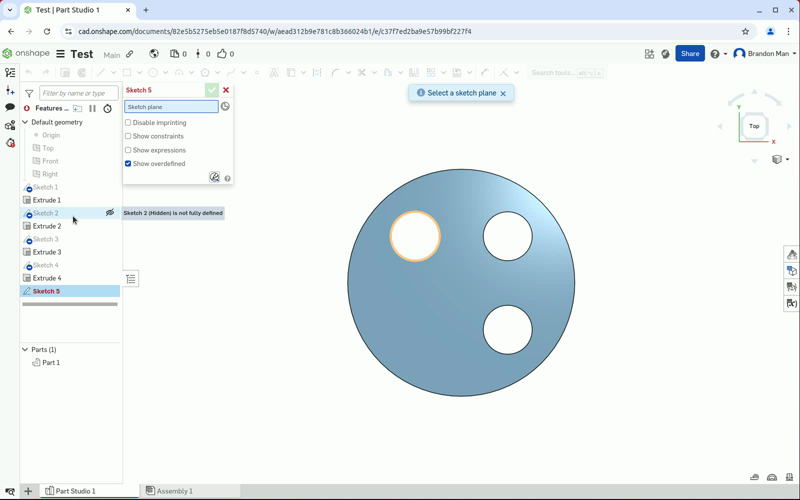
scroll(3)
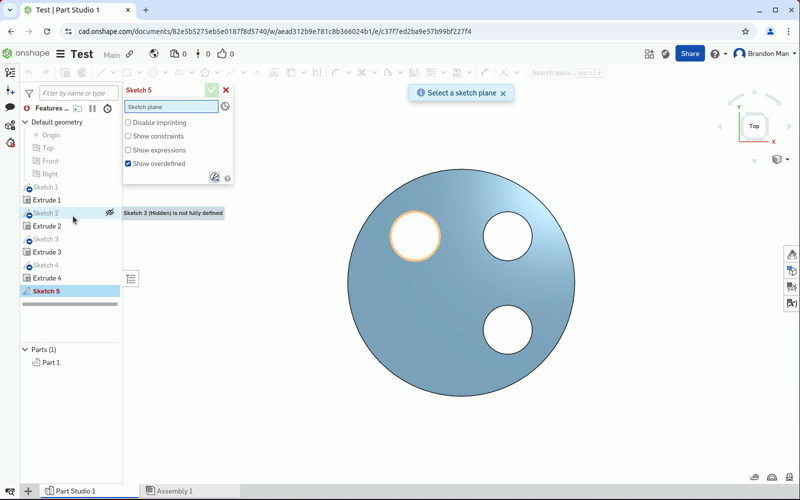
mouse_move(73, 150)
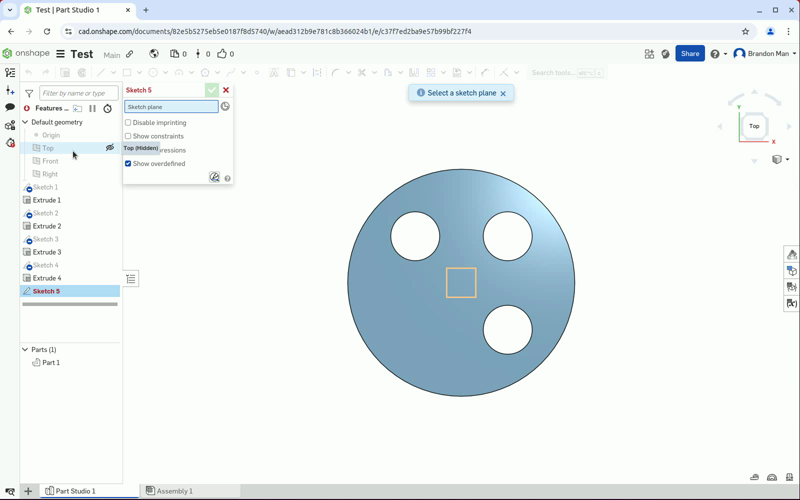
click(73, 150)
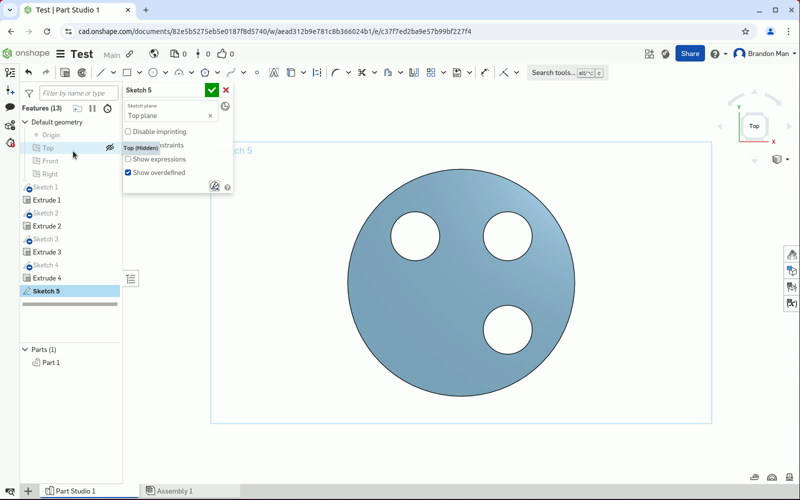
mouse_move(73, 352)
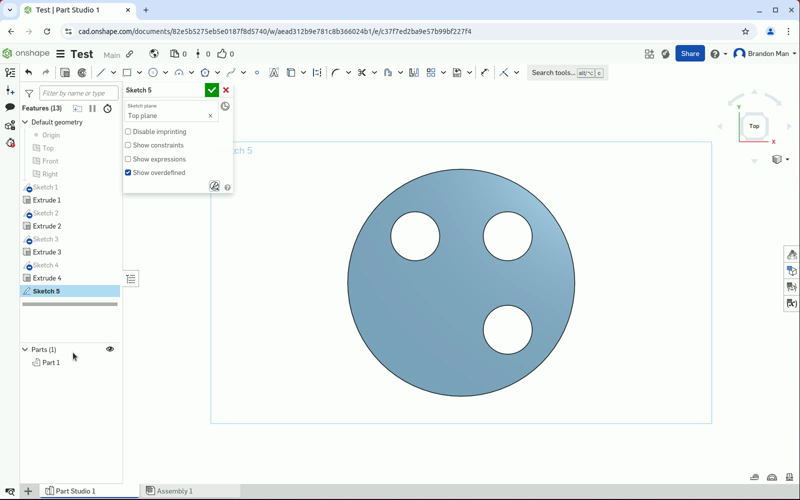
key(y)
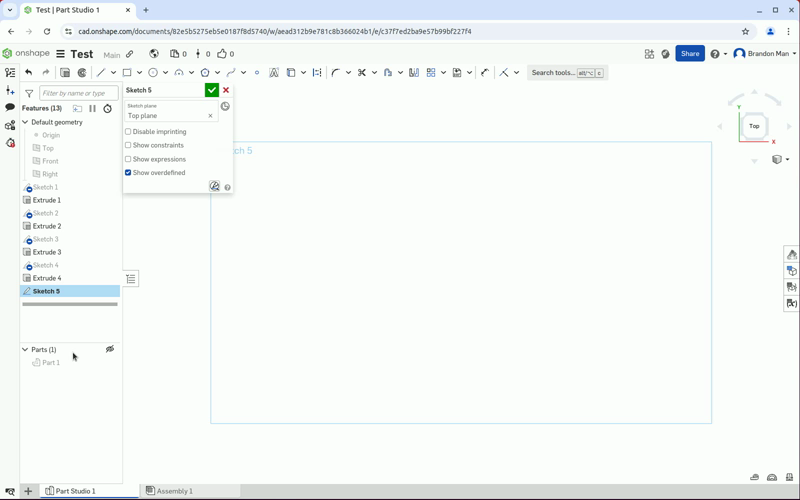
key(c)
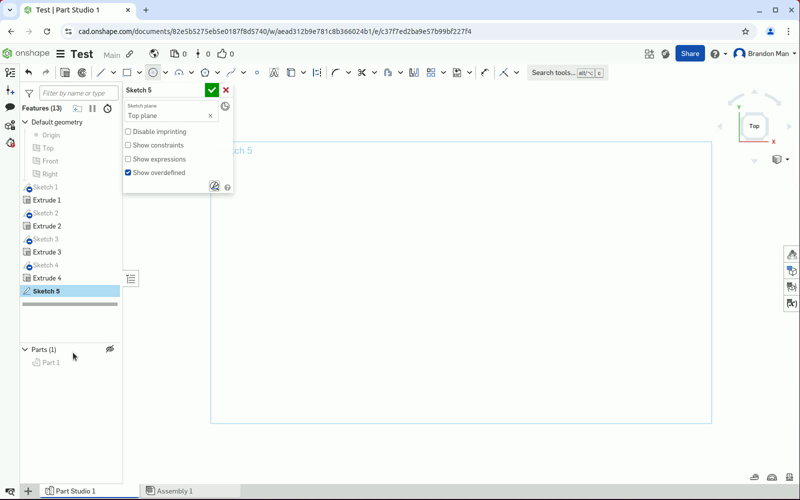
key_down(shift)
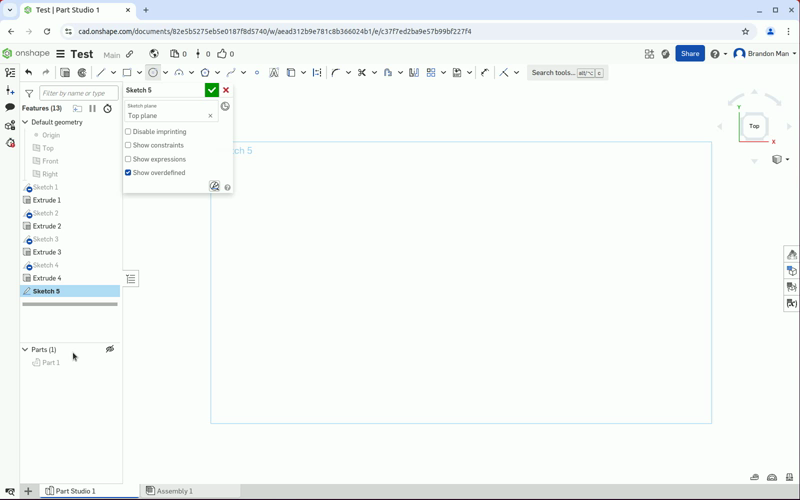
mouse_move(415, 329)
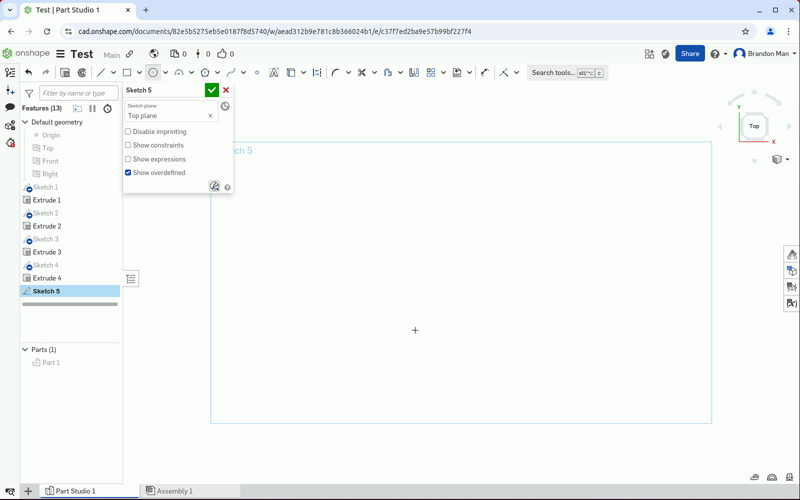
click(415, 329)
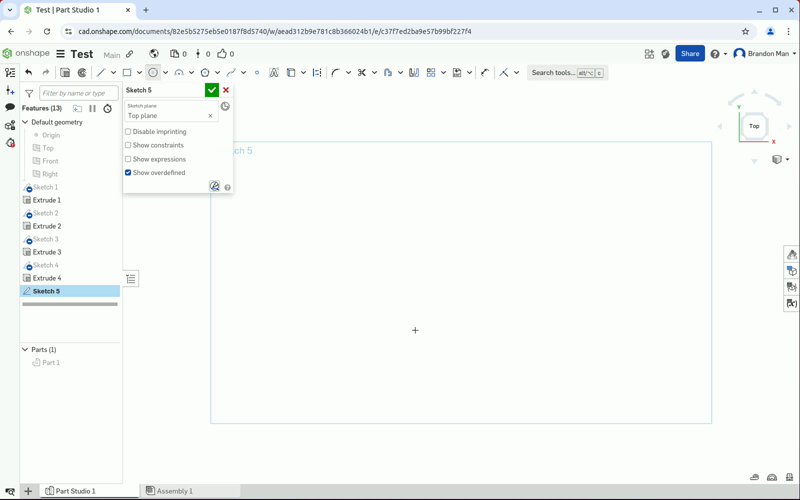
key_up(shift)
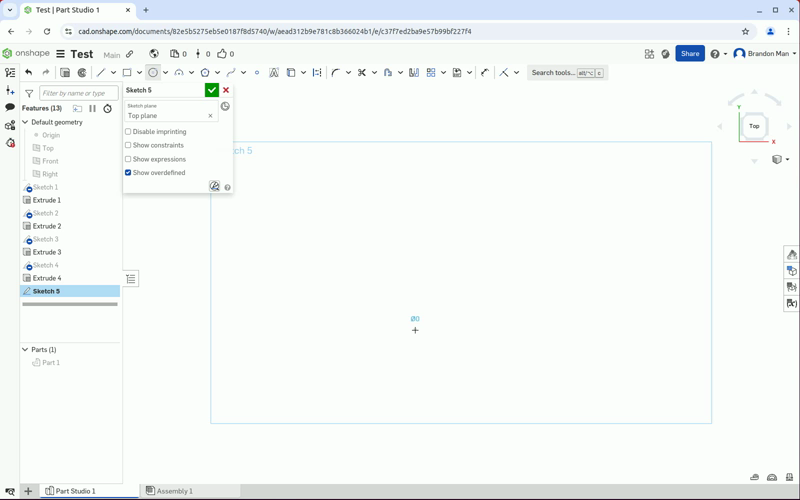
mouse_move(439, 329)
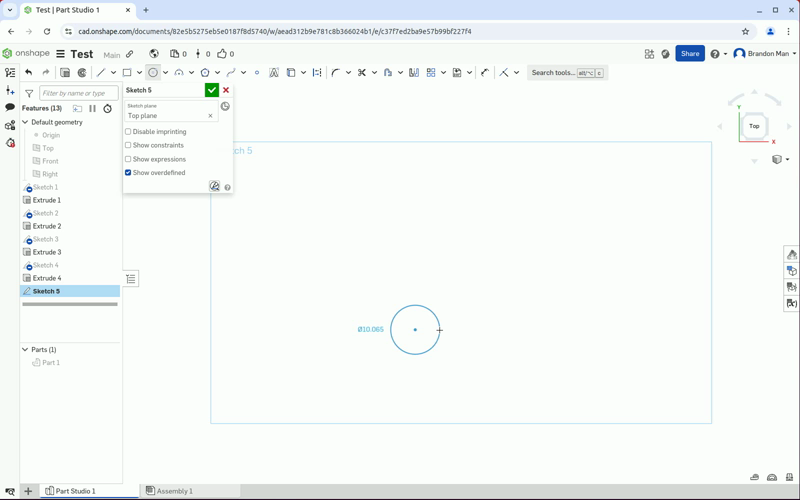
click(439, 329)
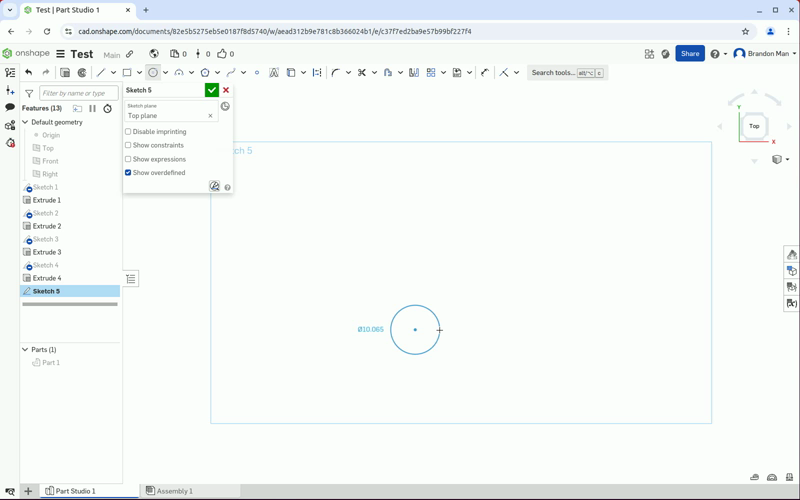
key(esc)
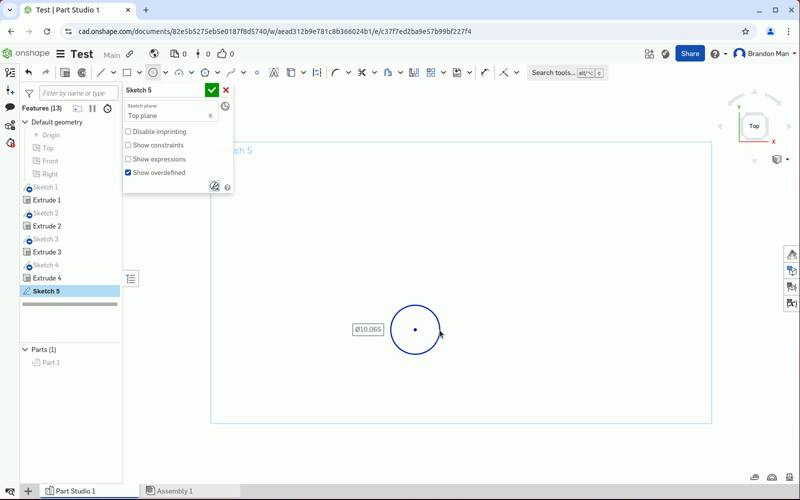
mouse_move(422, 332)
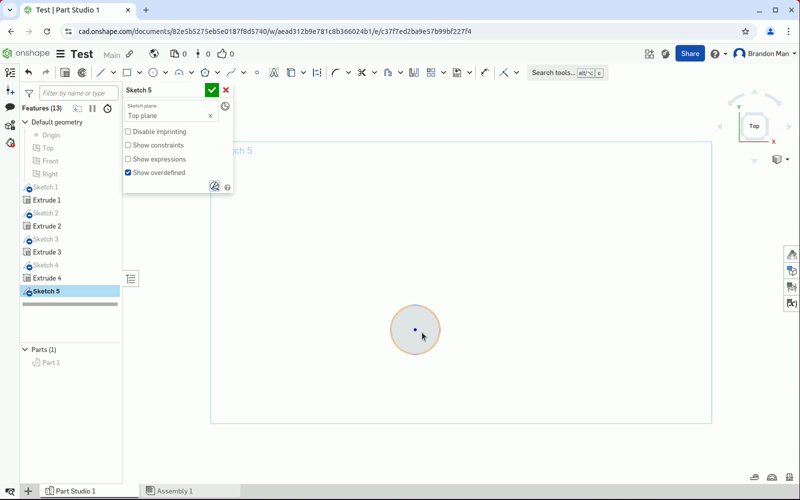
click(422, 332)
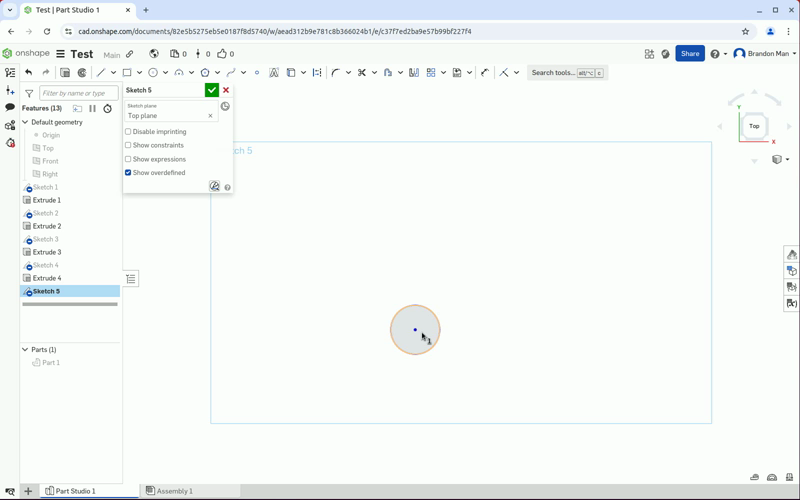
mouse_move(73, 352)
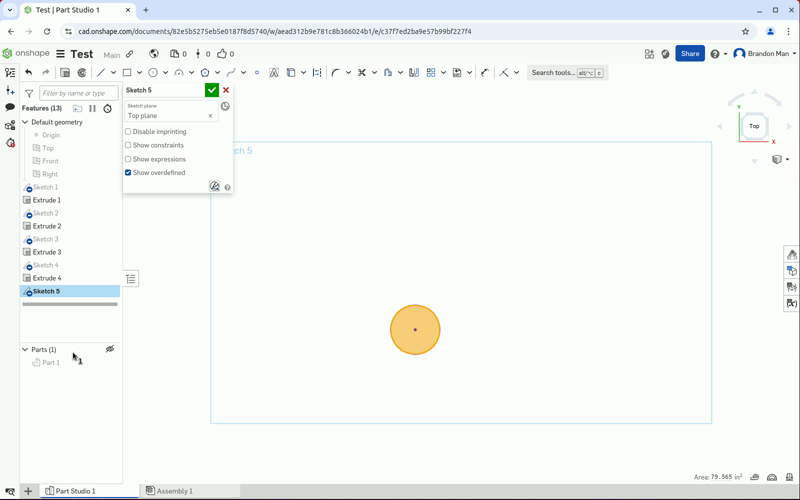
key(shift+y)
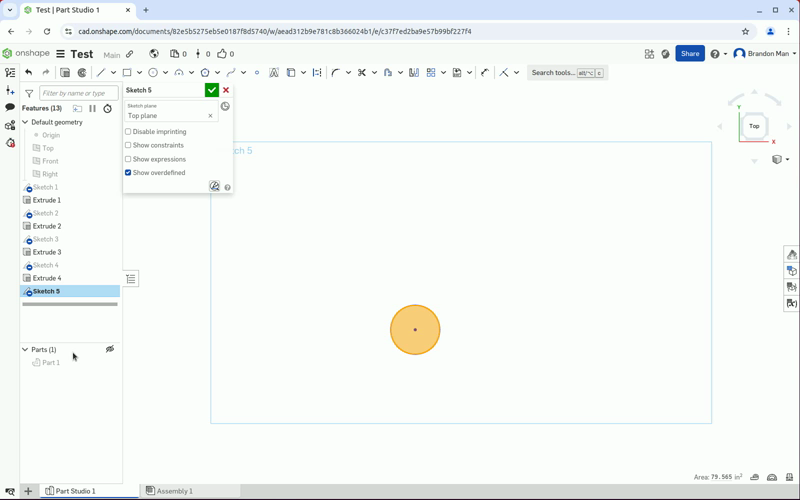
key(shift+e)
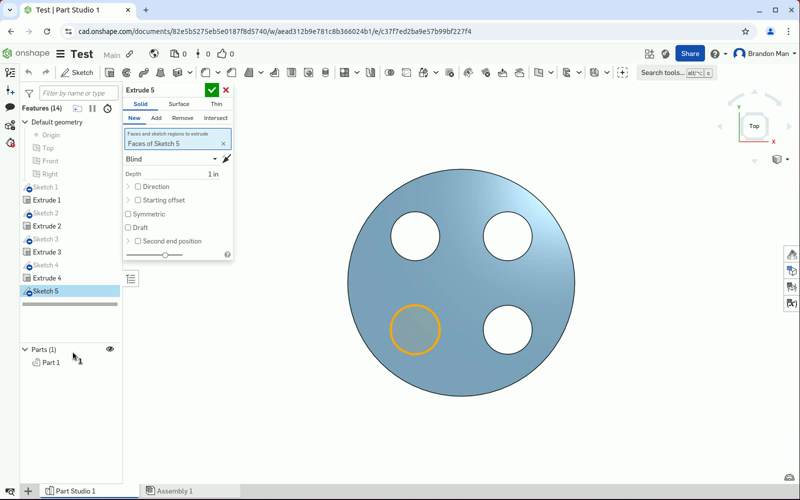
mouse_move(143, 106)
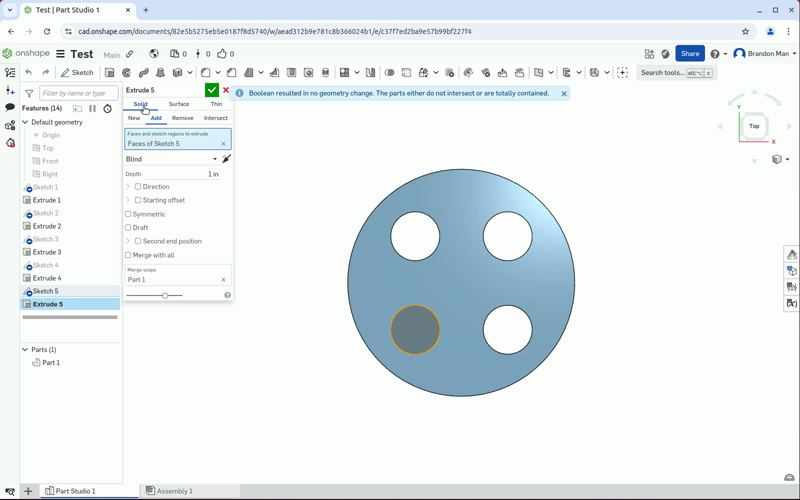
click(143, 106)
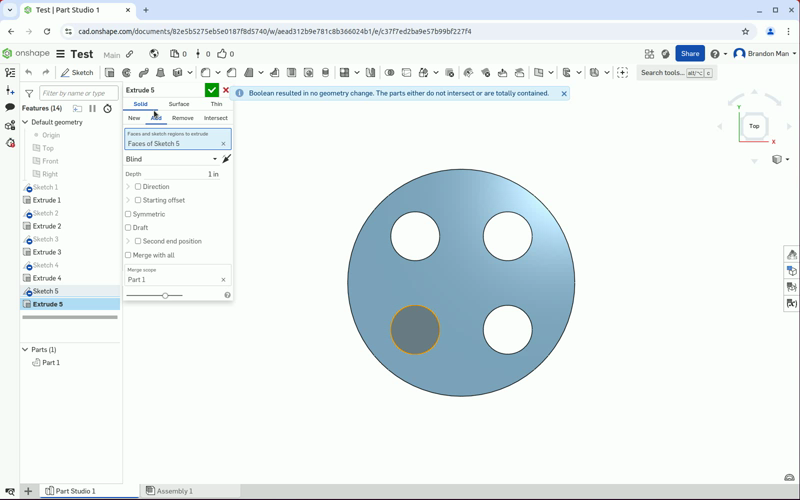
mouse_move(186, 120)
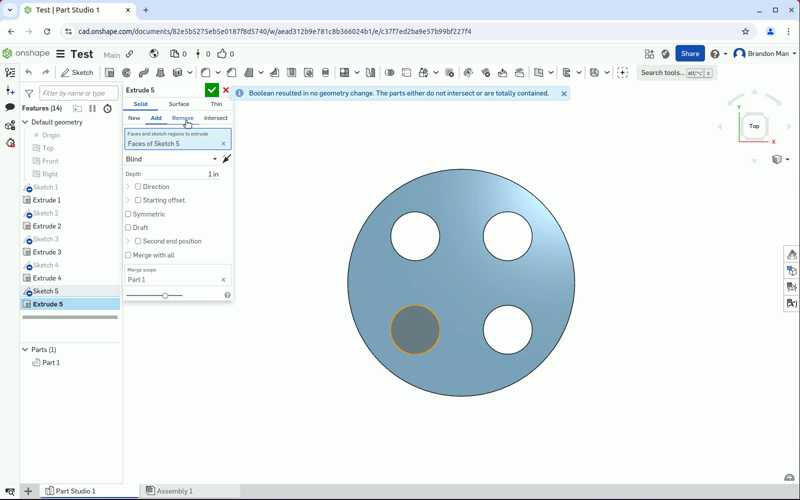
click(186, 120)
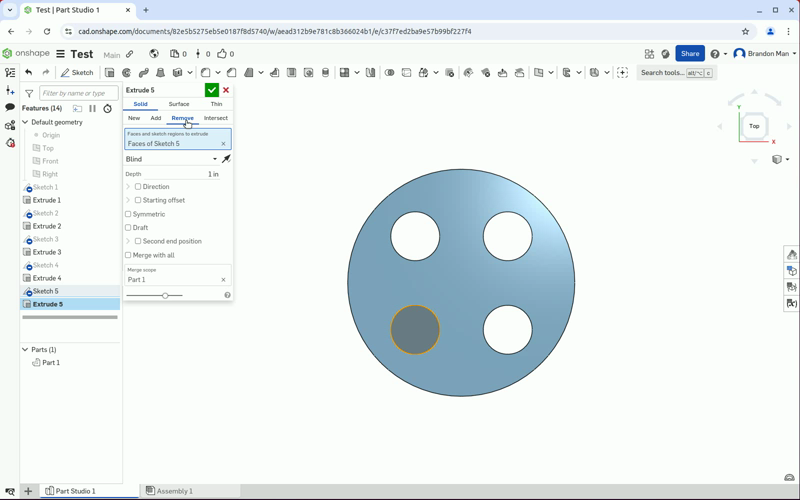
key(tab, 4)
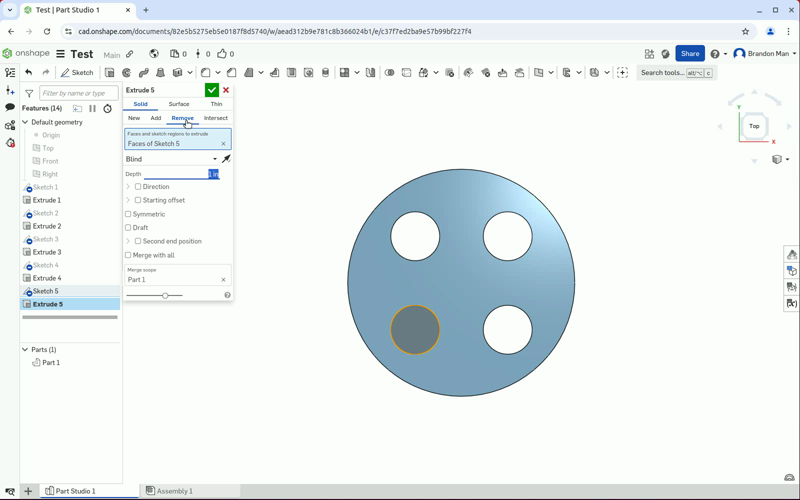
text(3.852)
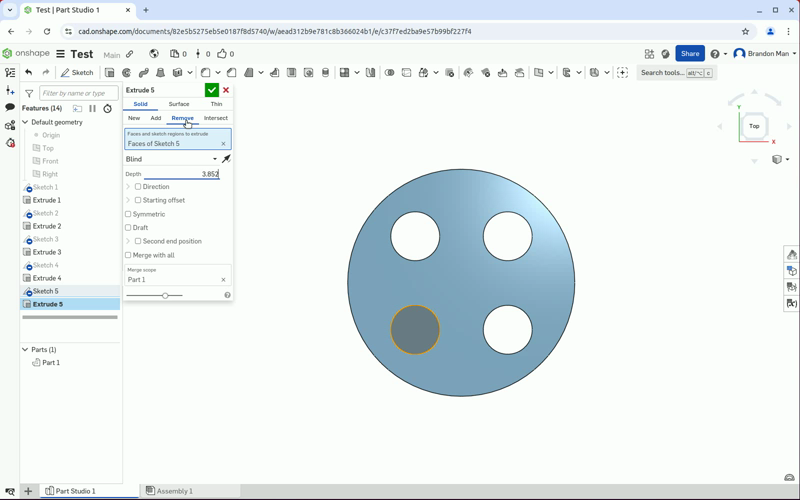
key(tab, 3)
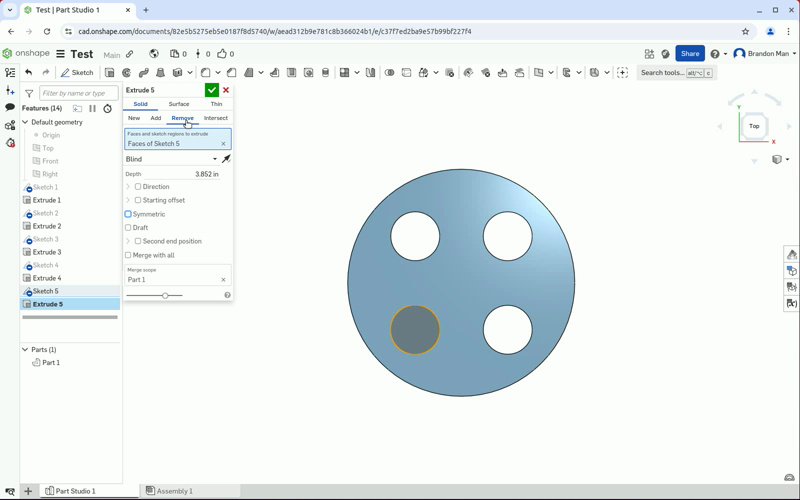
key(space)
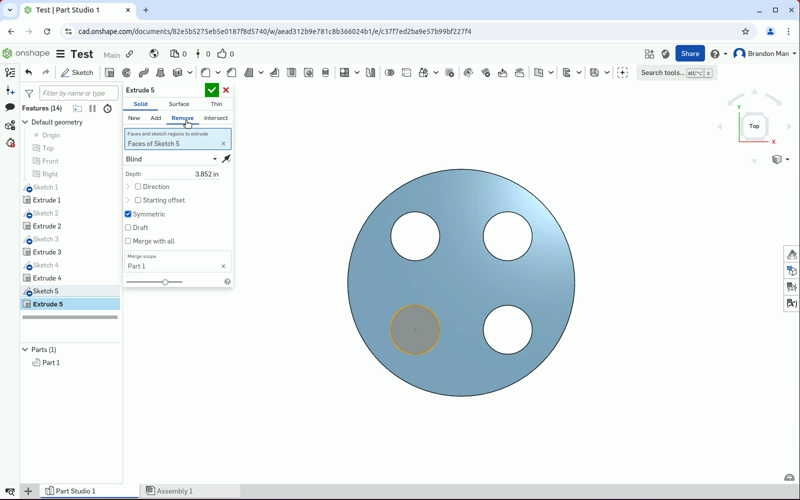
key(tab, 2)
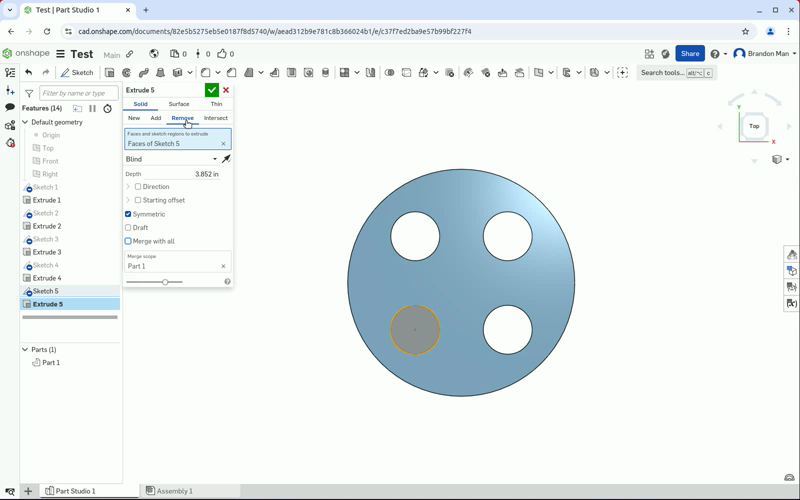
key(space)
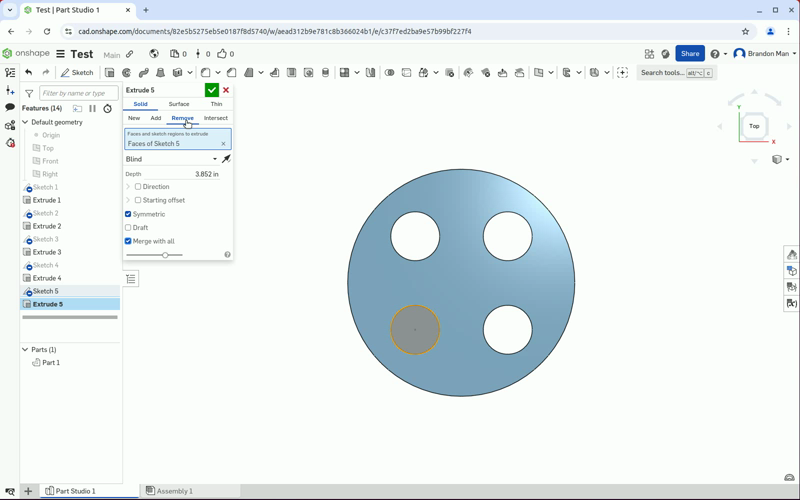
key(enter)
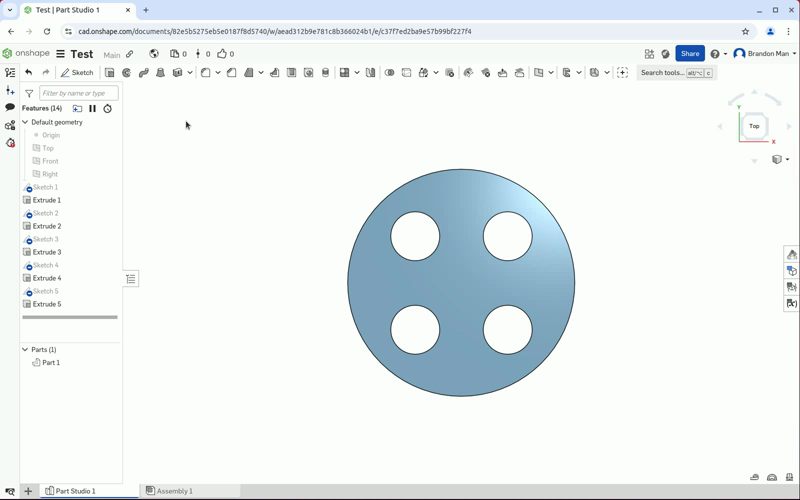
key(shift+h)
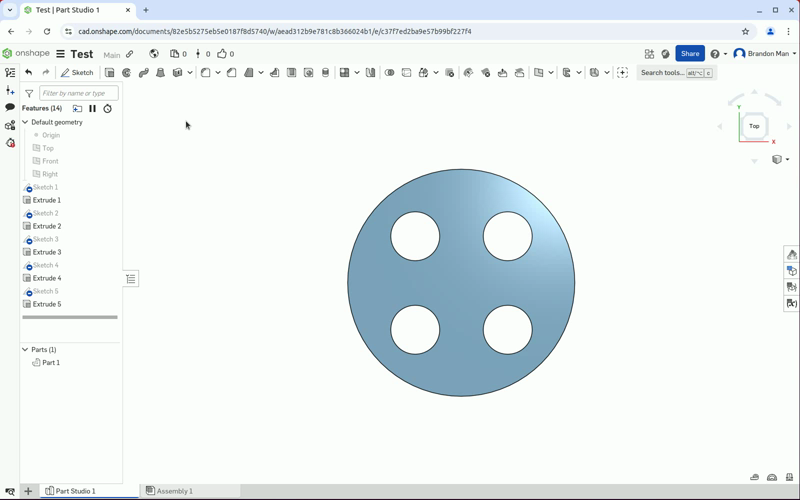
key(shift+h)
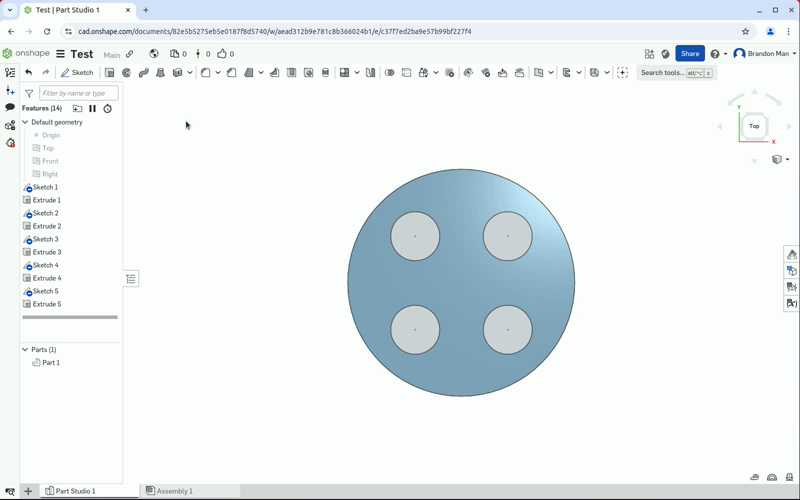
key(shift+7)
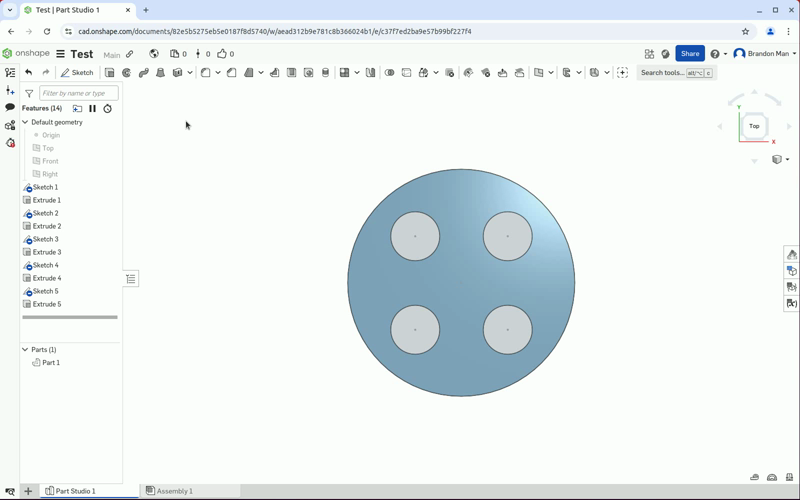
key(up, 3)
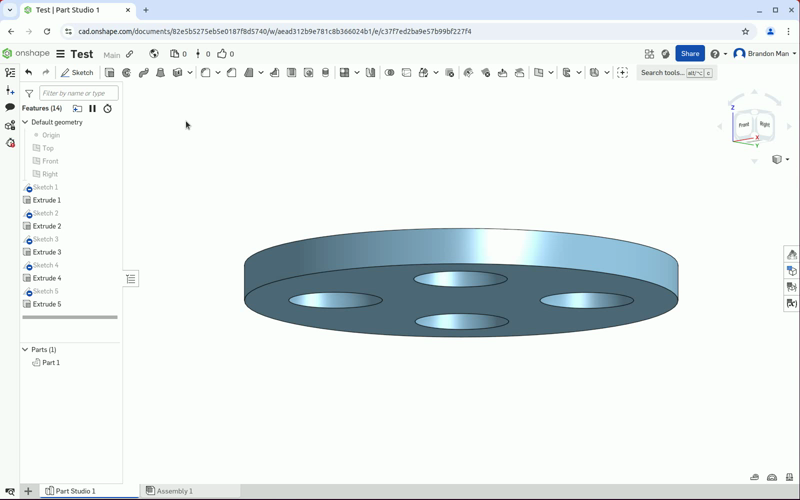
key(left, 3)
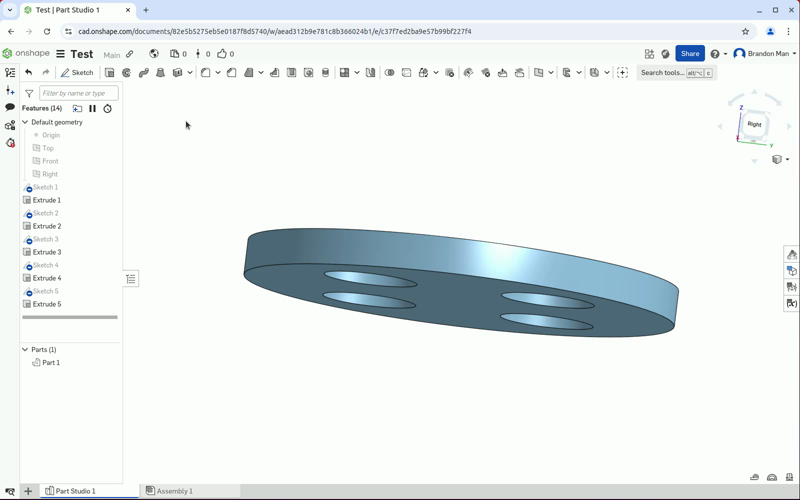
key(right, 3)
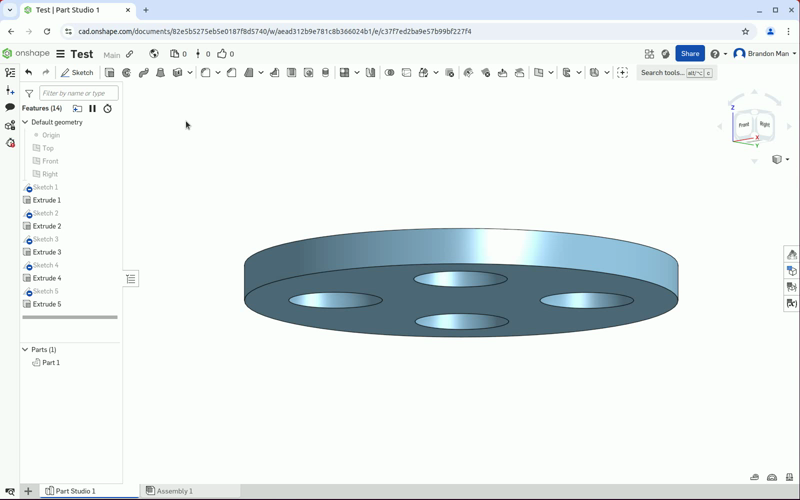
key(down, 3)
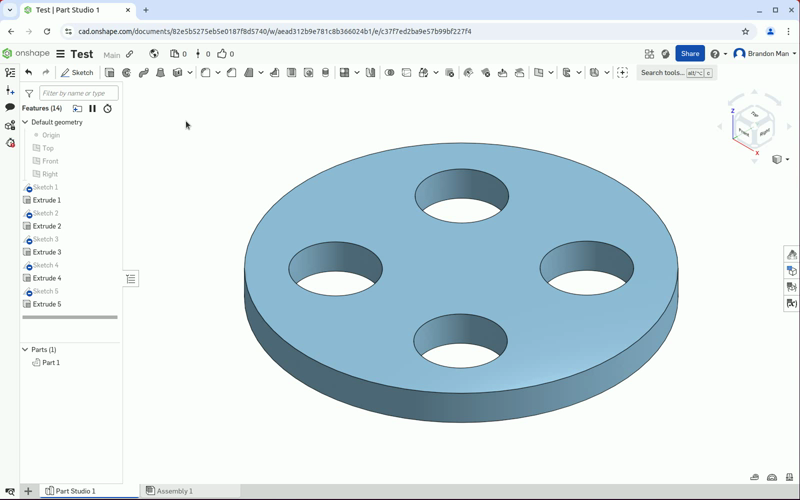
mouse_move(73, 189)
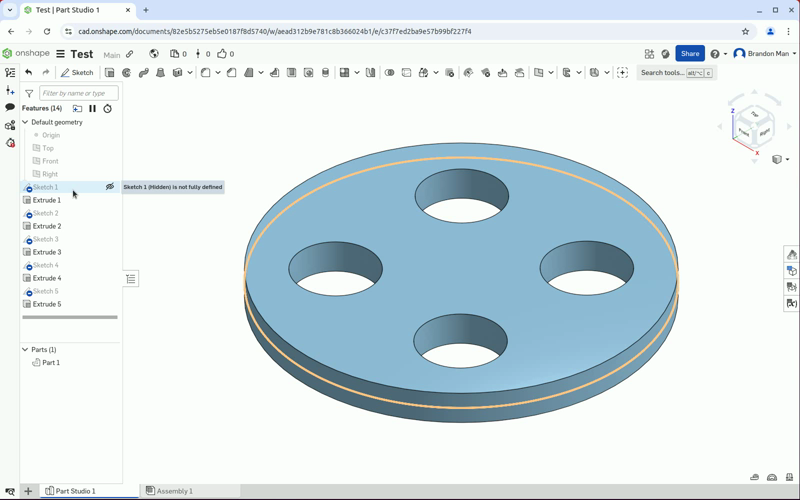
click(73, 189)